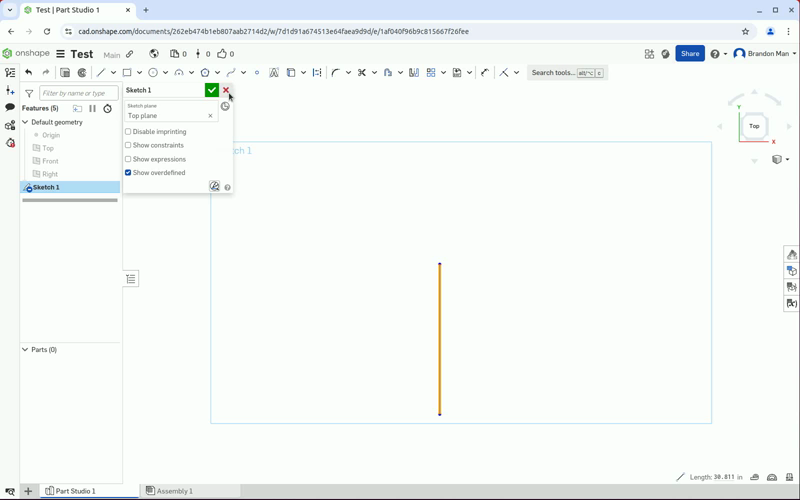
key(shift+h)
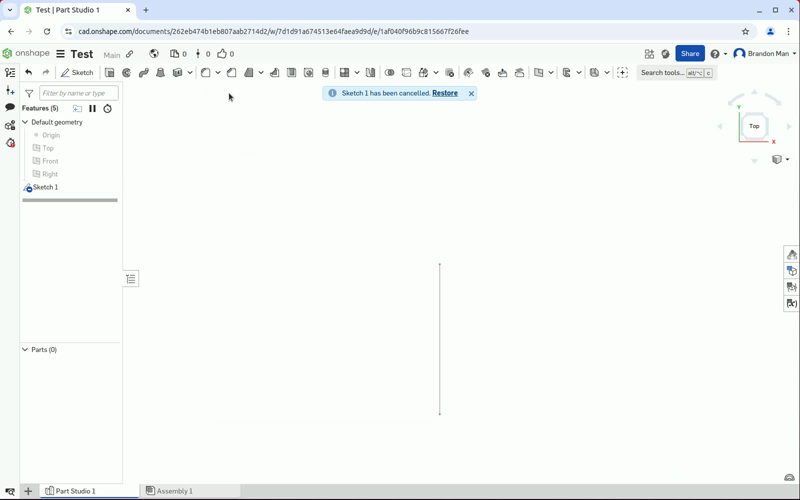
key(shift+s)
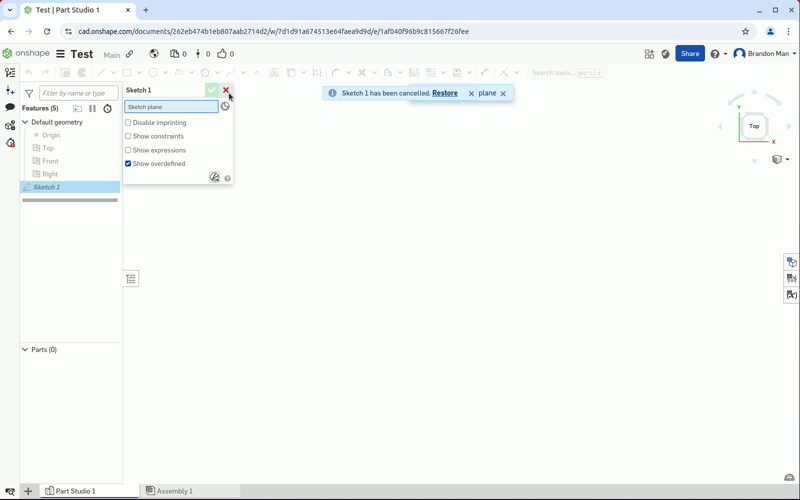
mouse_move(73, 150)
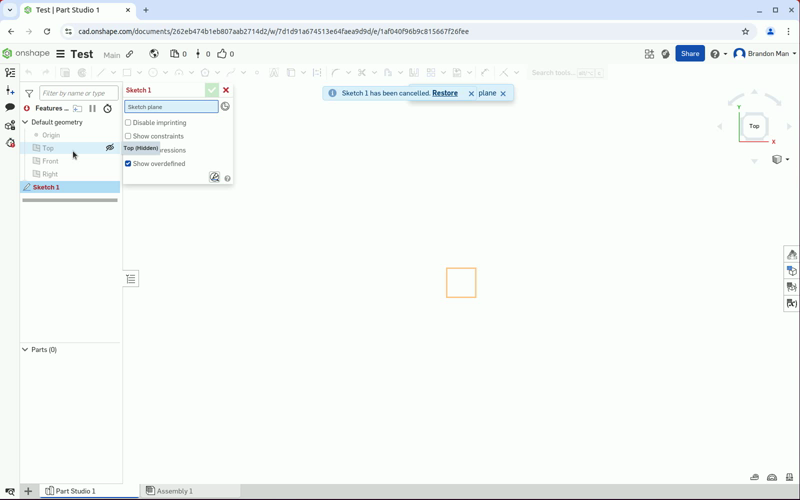
click(73, 150)
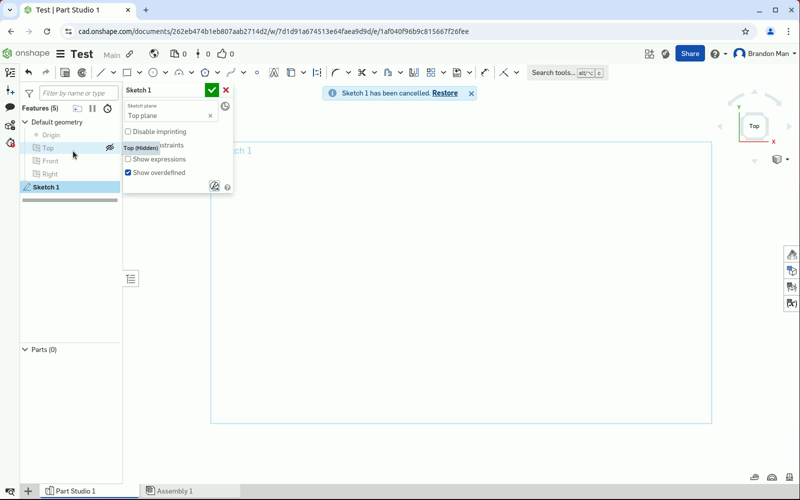
mouse_move(73, 352)
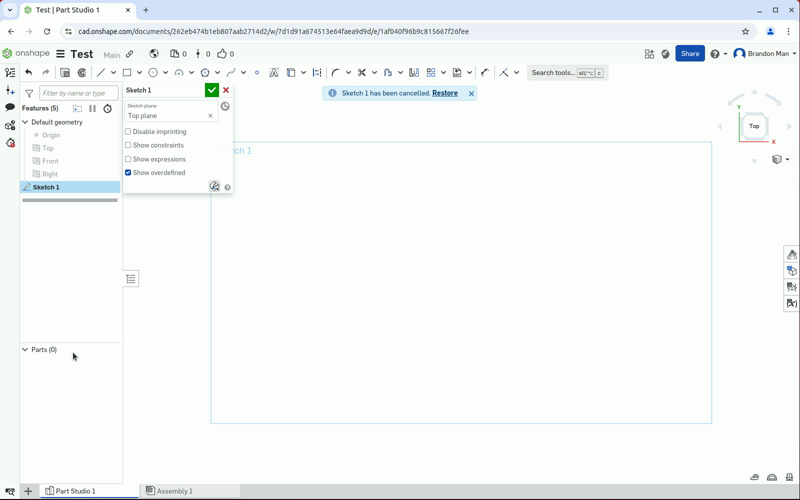
key(y)
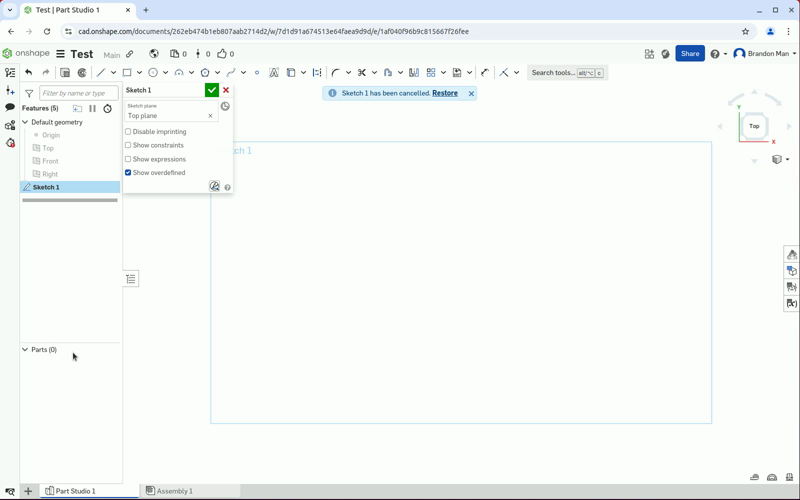
key(c)
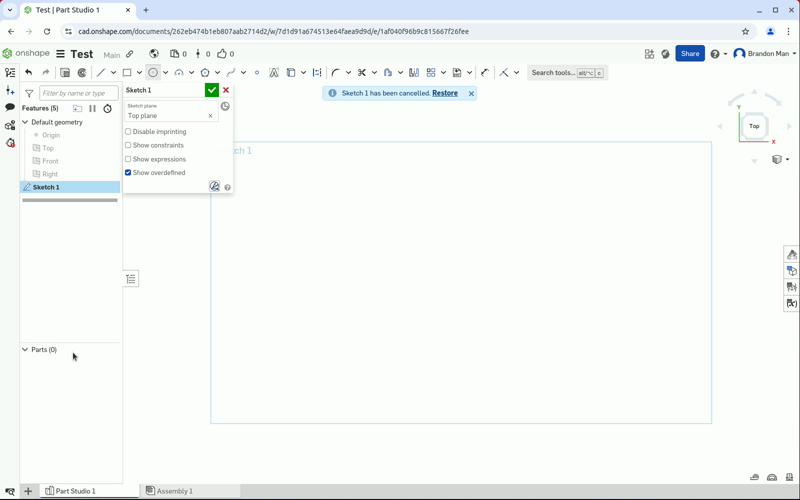
key_down(shift)
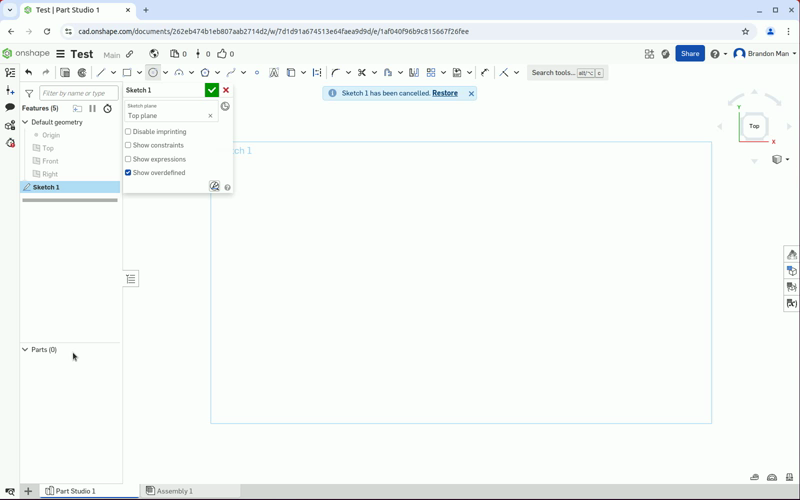
mouse_move(461, 282)
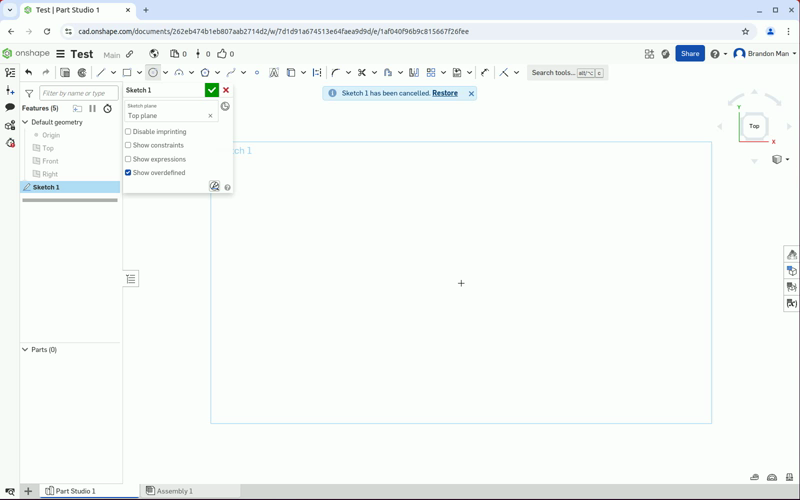
click(461, 282)
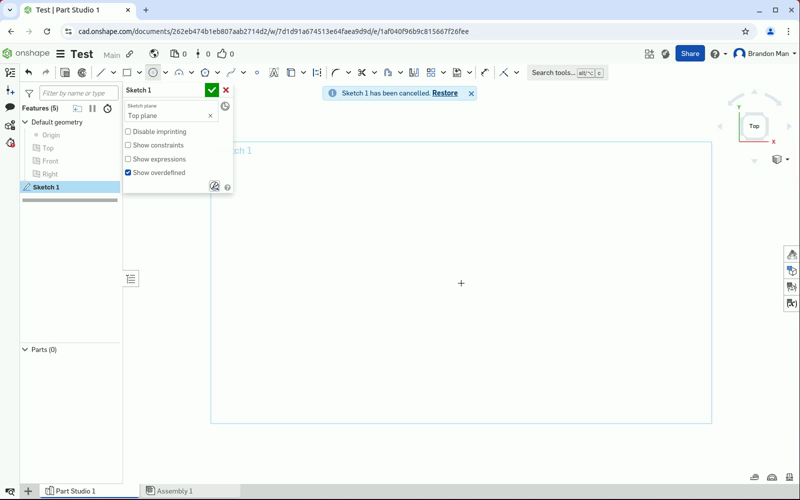
key_up(shift)
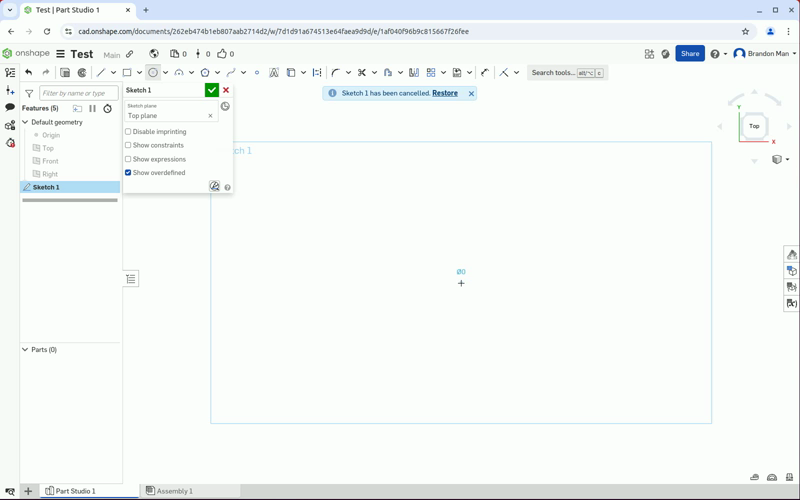
mouse_move(574, 282)
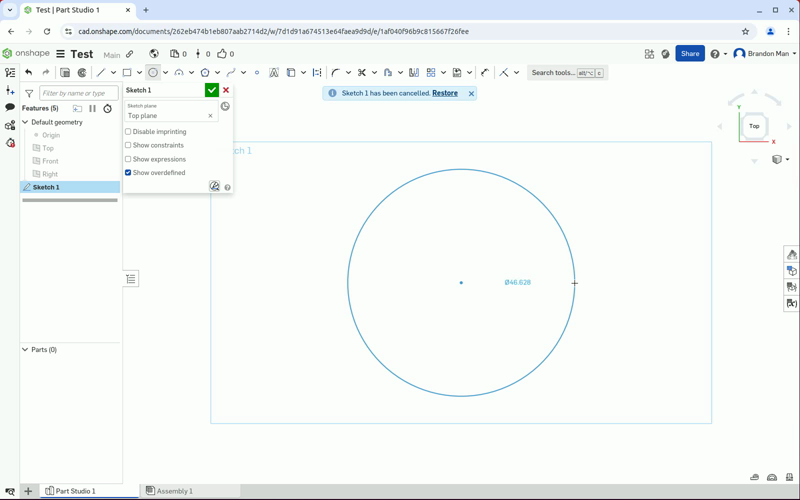
click(574, 282)
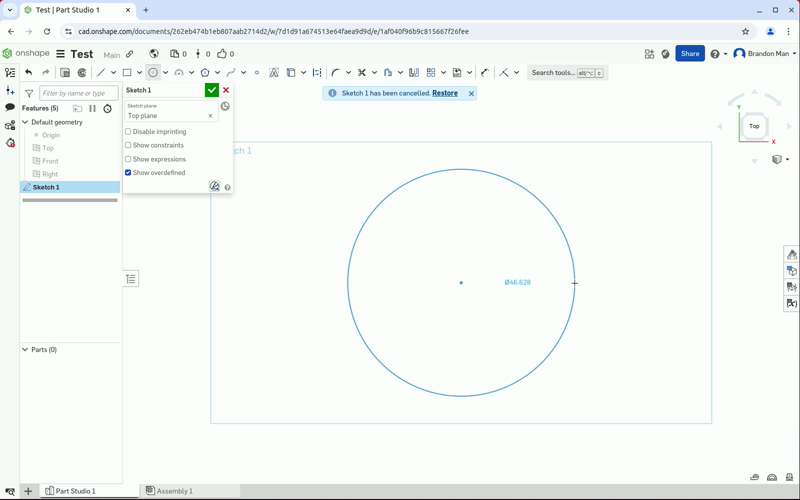
key(esc)
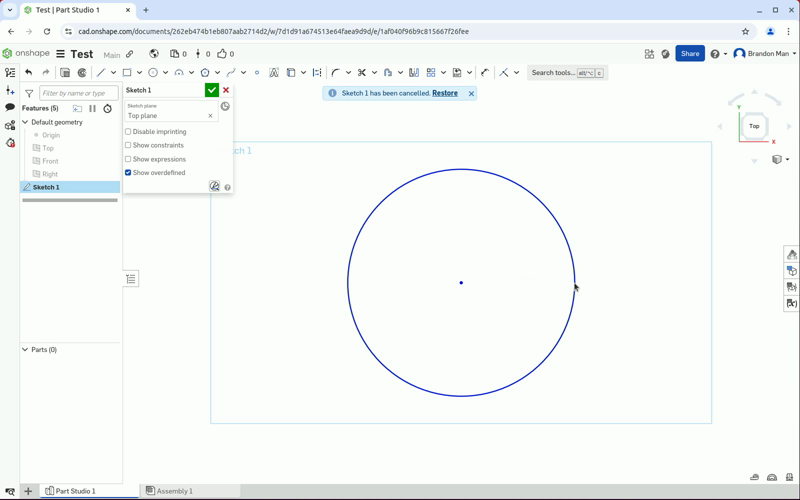
mouse_move(500, 333)
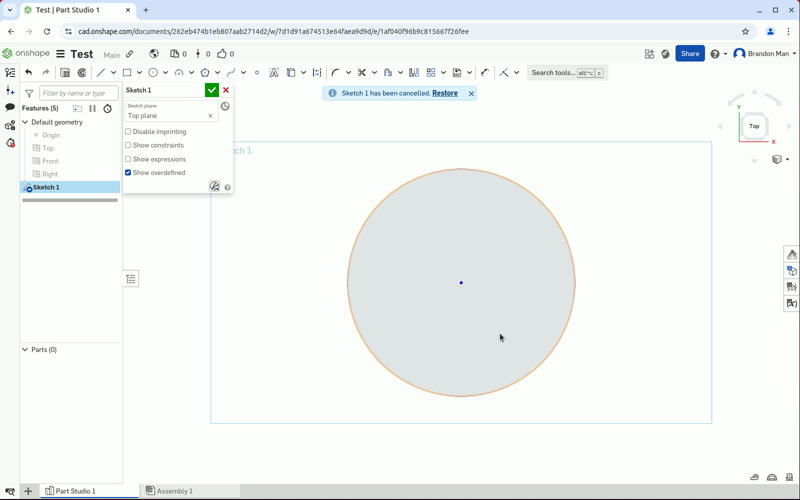
click(500, 333)
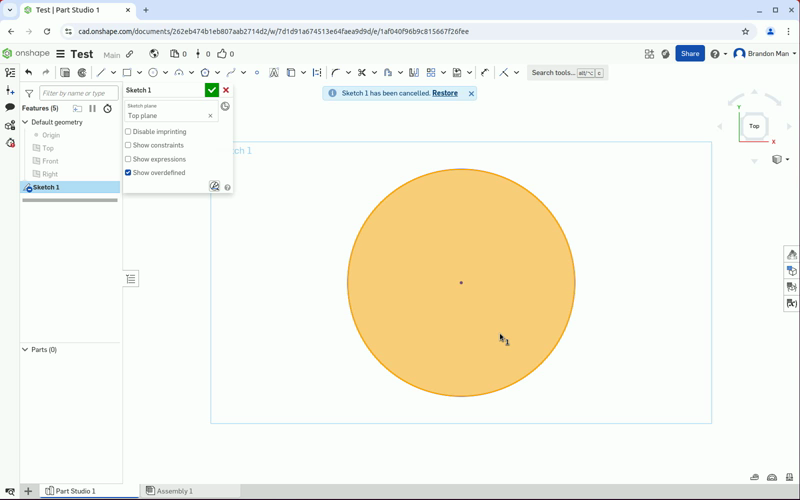
mouse_move(73, 352)
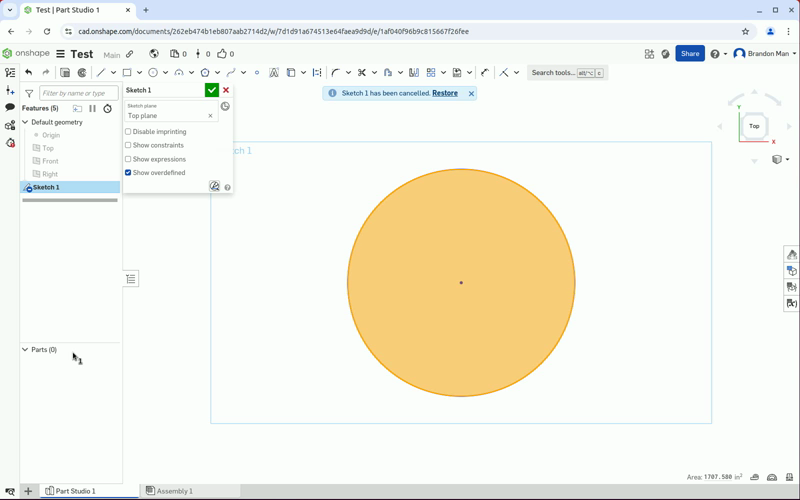
key(shift+y)
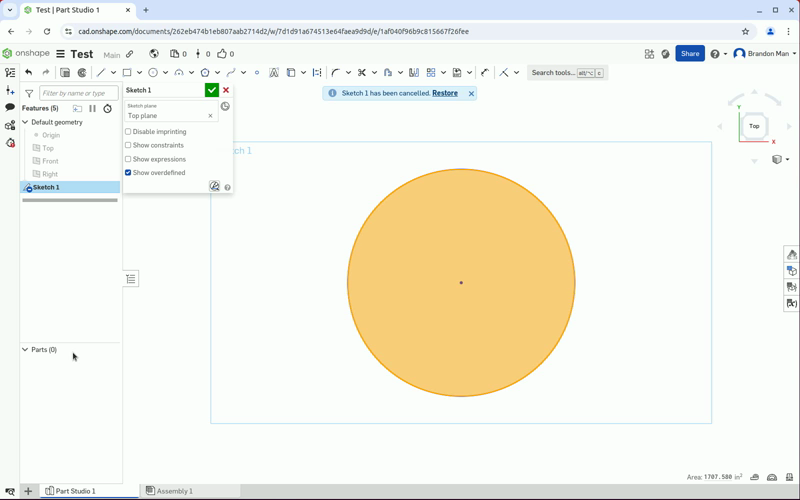
key(shift+e)
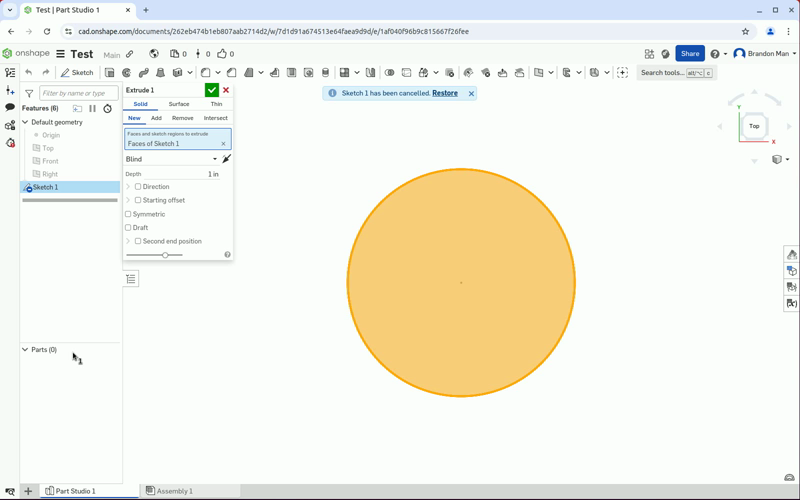
mouse_move(143, 106)
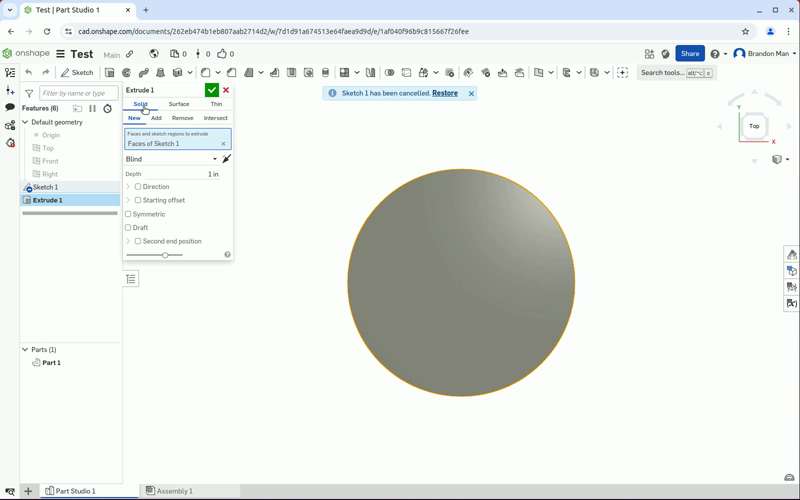
click(143, 106)
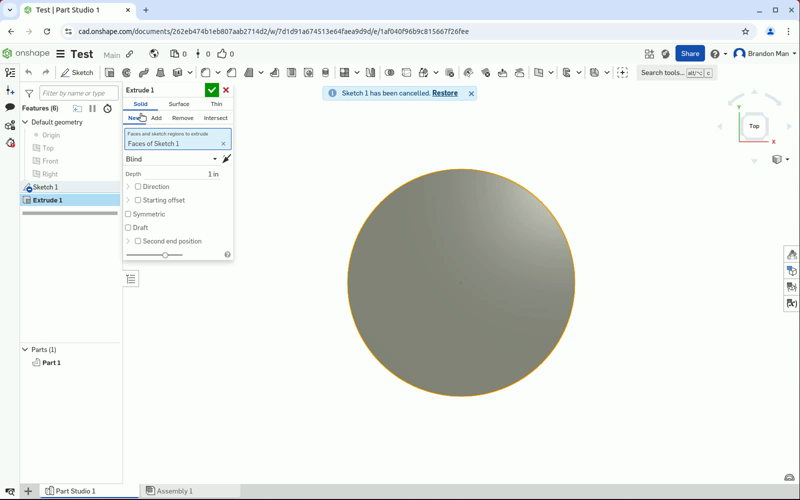
mouse_move(137, 120)
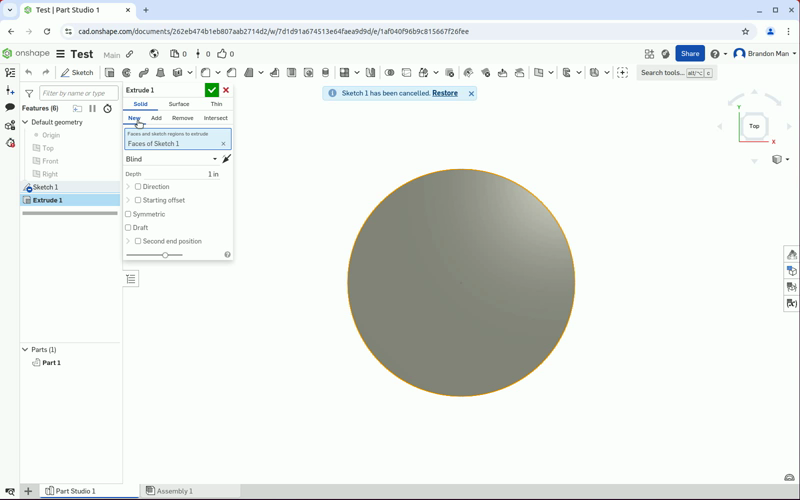
click(137, 120)
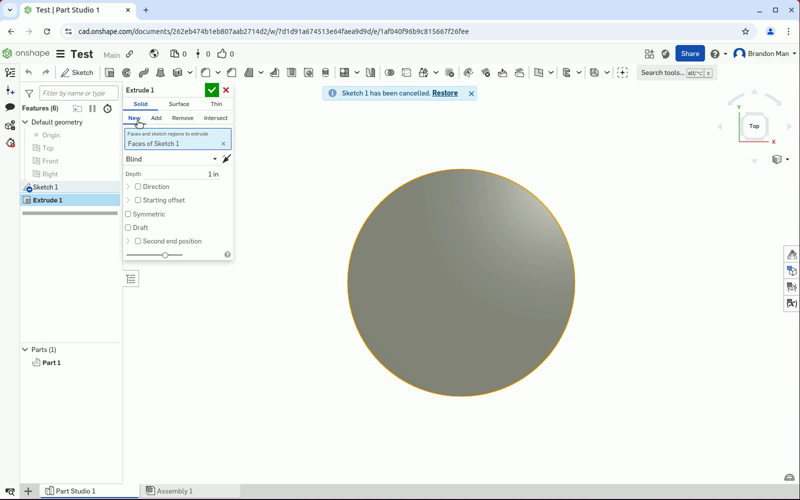
key(tab, 4)
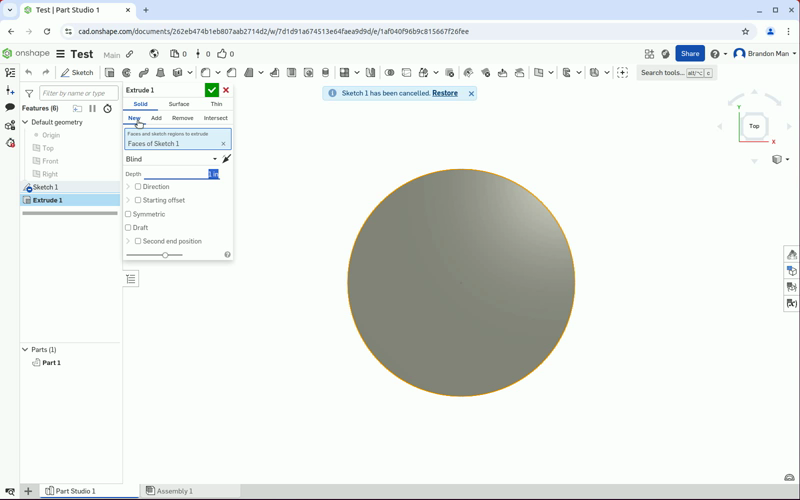
text(0.722)
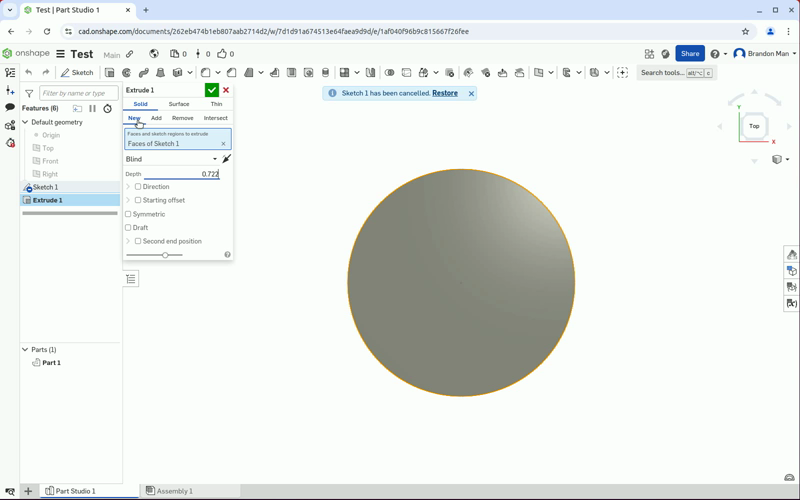
key(enter)
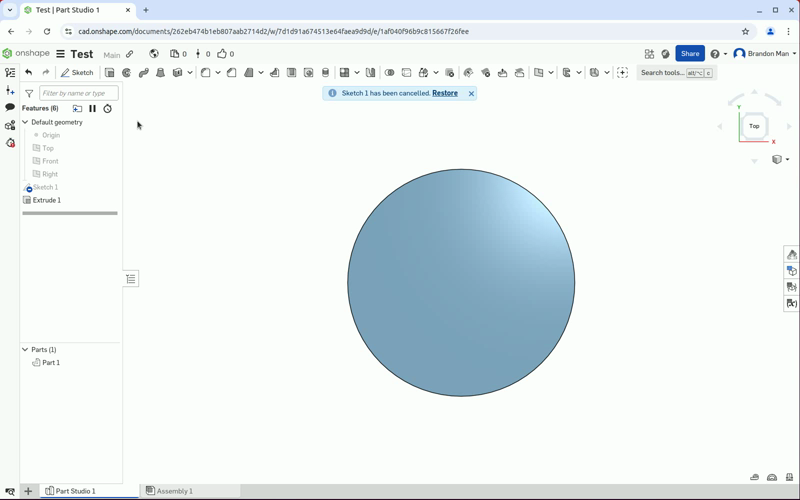
key(shift+h)
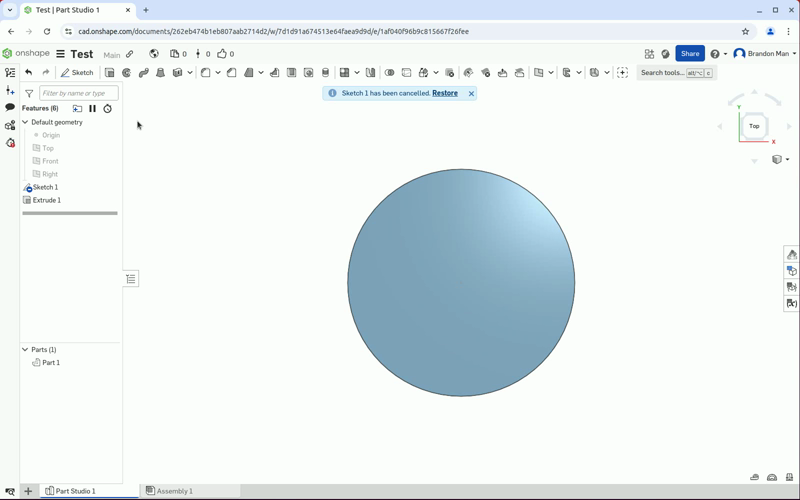
key(shift+h)
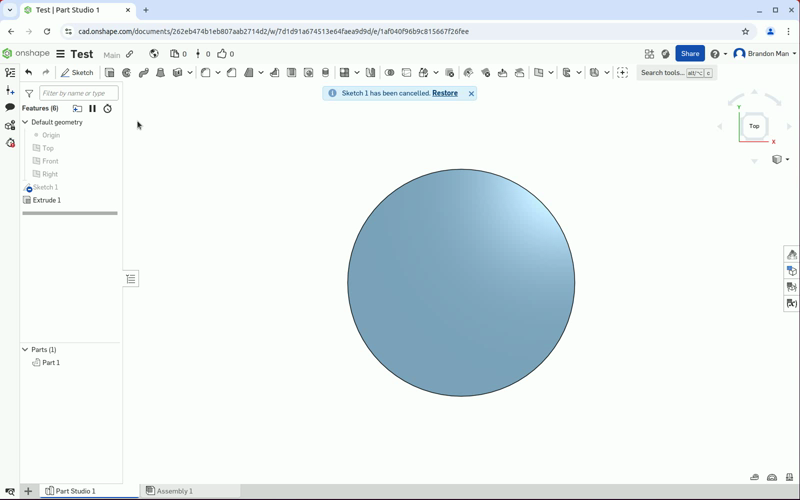
mouse_move(73, 189)
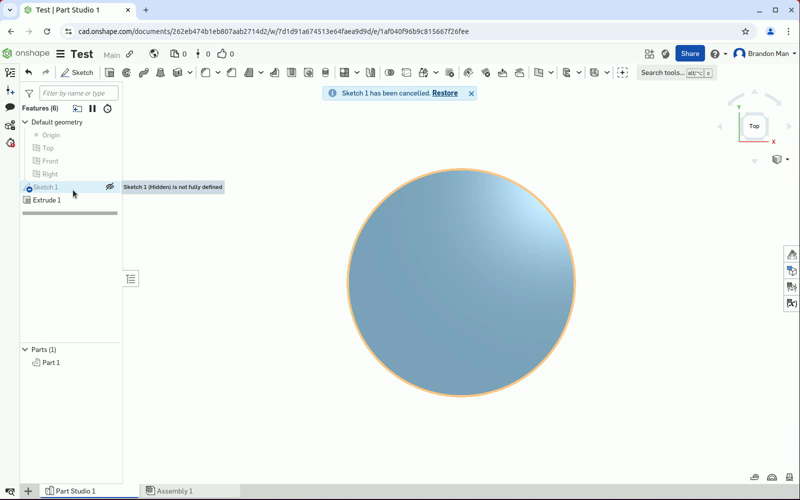
click(73, 189)
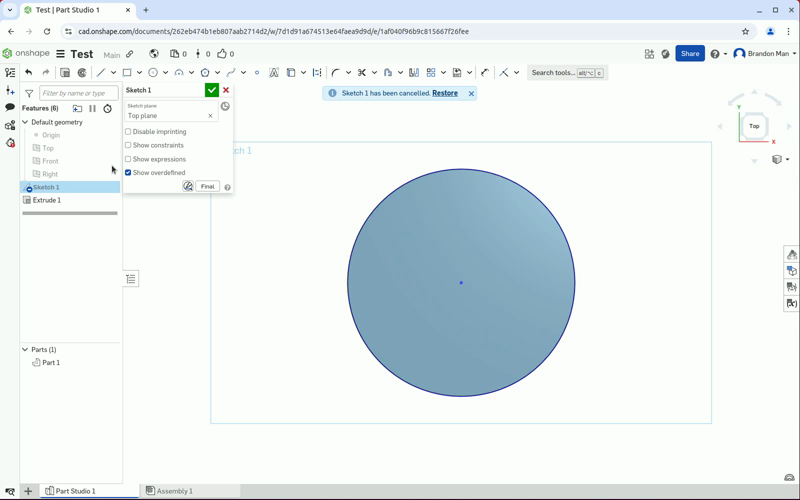
mouse_move(229, 92)
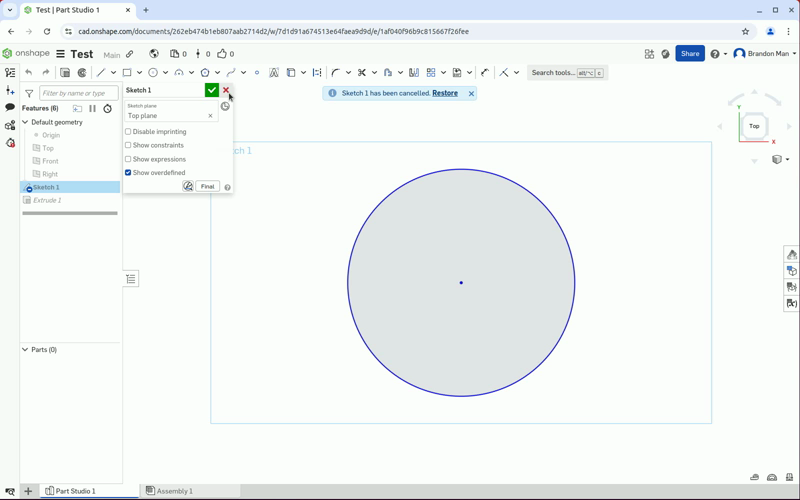
click(229, 92)
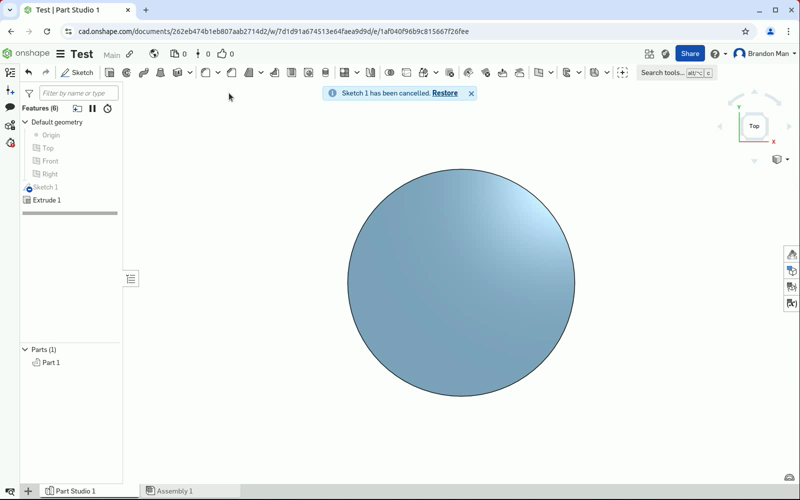
mouse_move(541, 75)
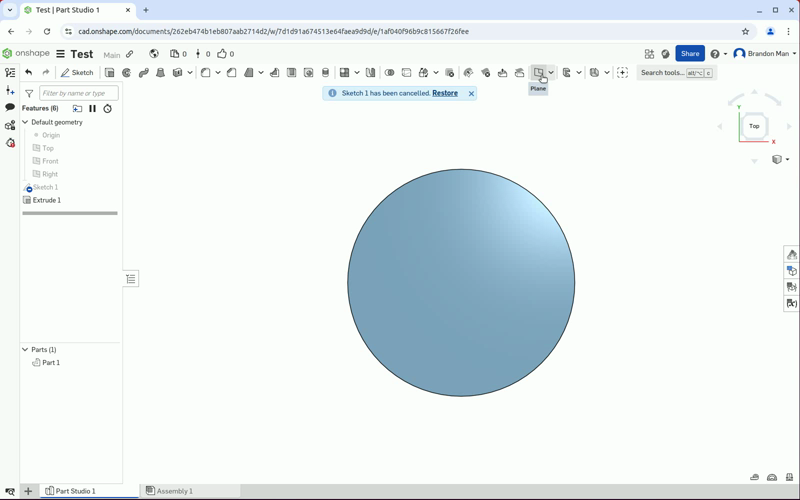
click(541, 75)
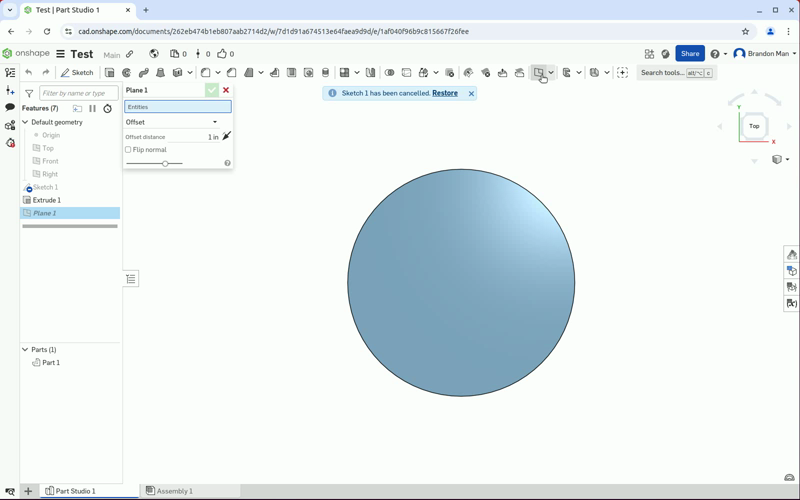
mouse_move(73, 150)
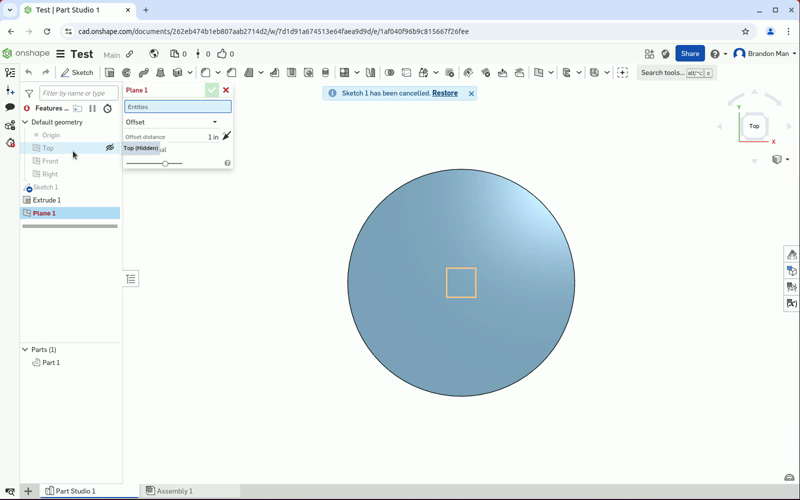
click(73, 150)
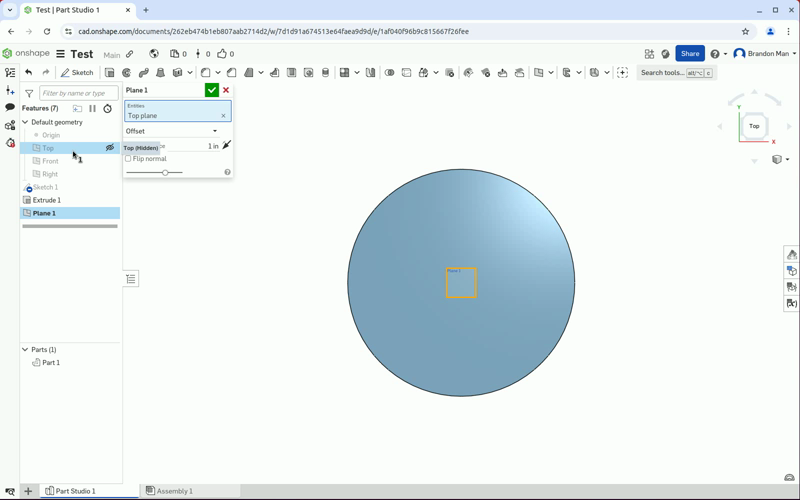
key(tab, 2)
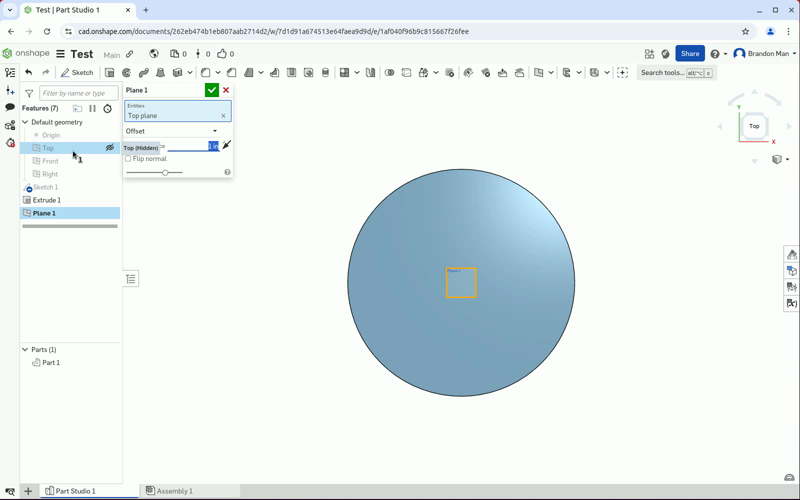
text(0.709)
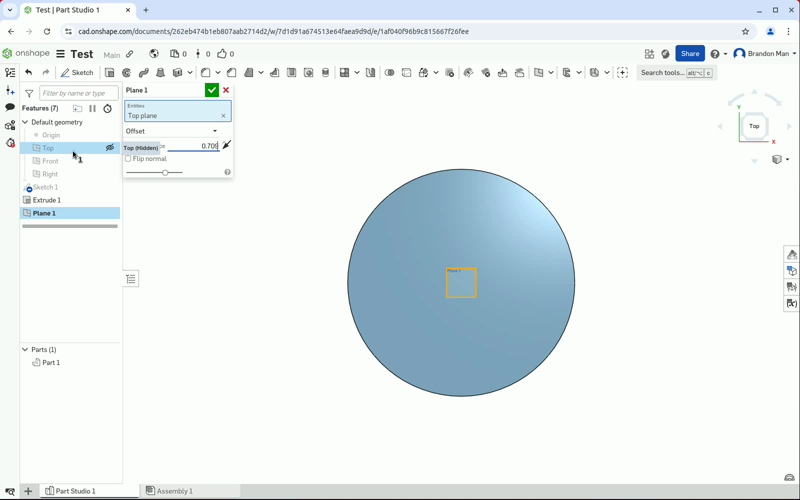
key(enter, 2)
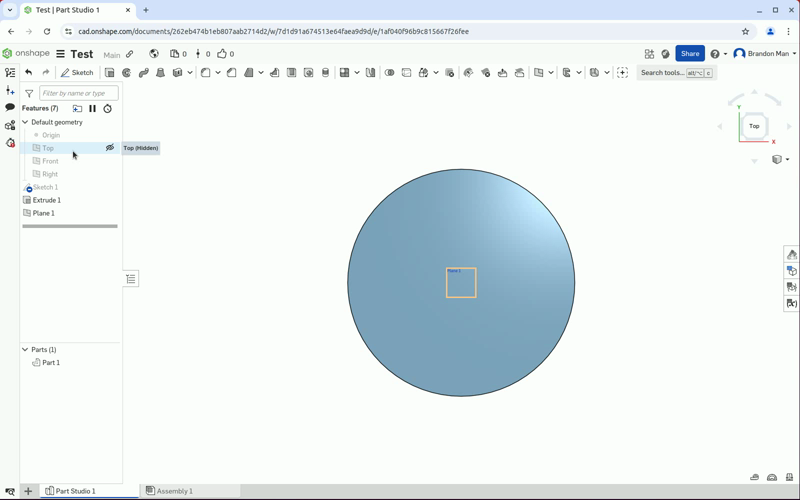
key(shift+s)
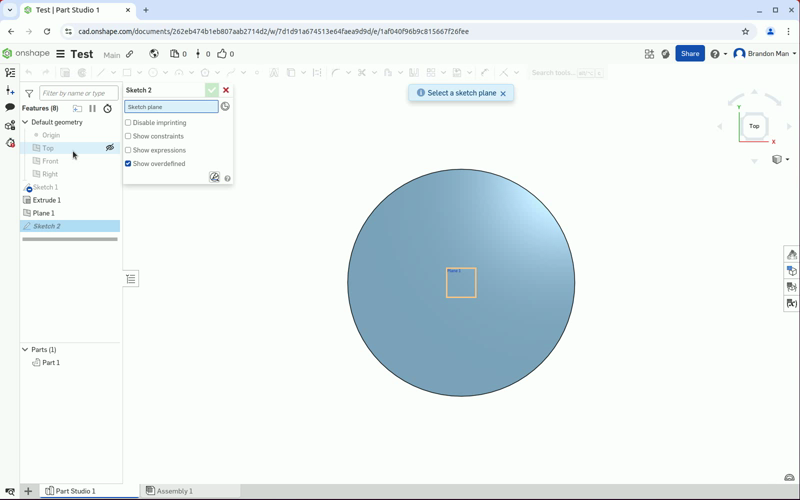
mouse_move(73, 215)
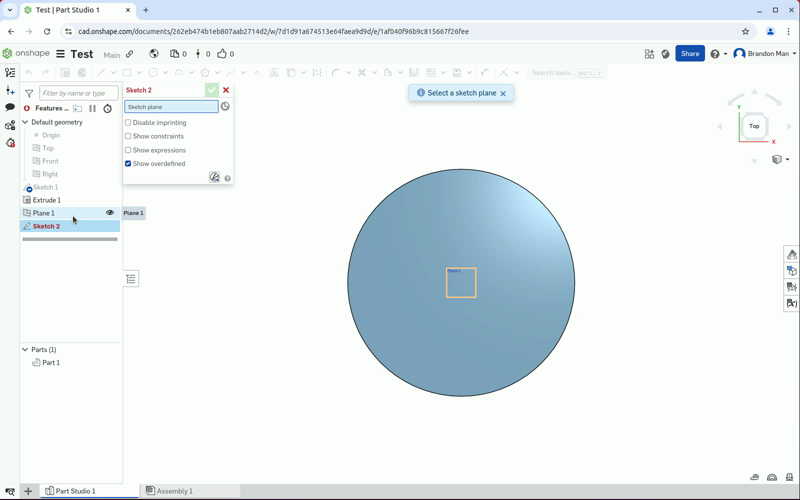
click(73, 215)
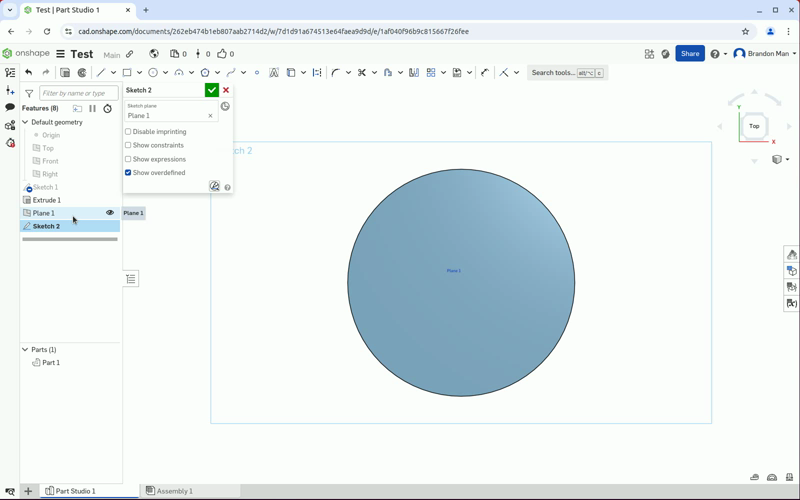
mouse_move(73, 352)
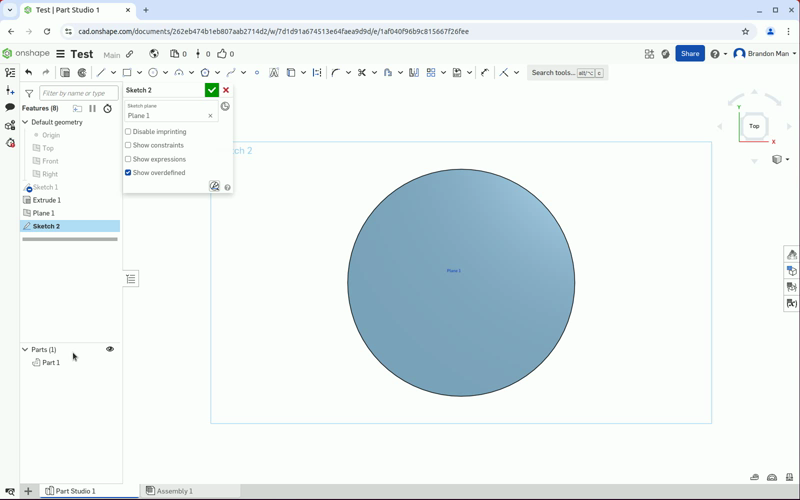
key(y)
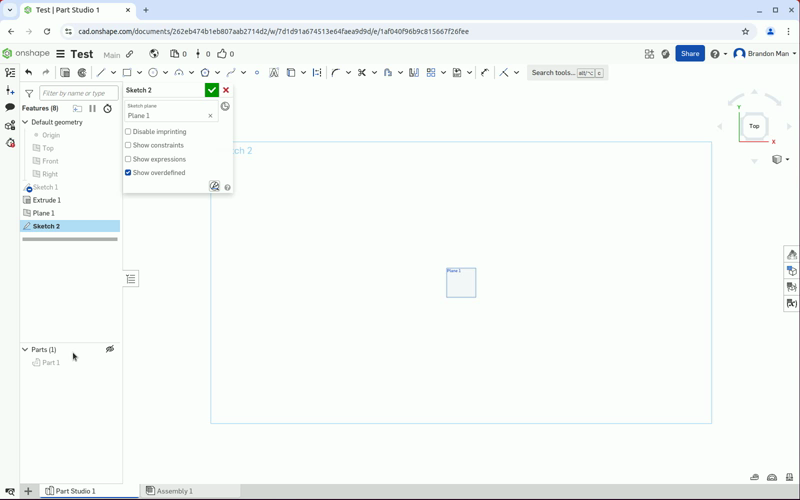
key(c)
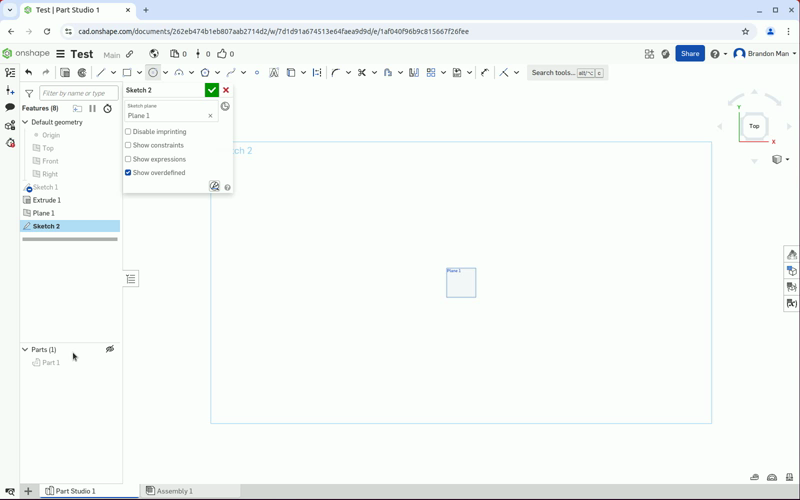
key_down(shift)
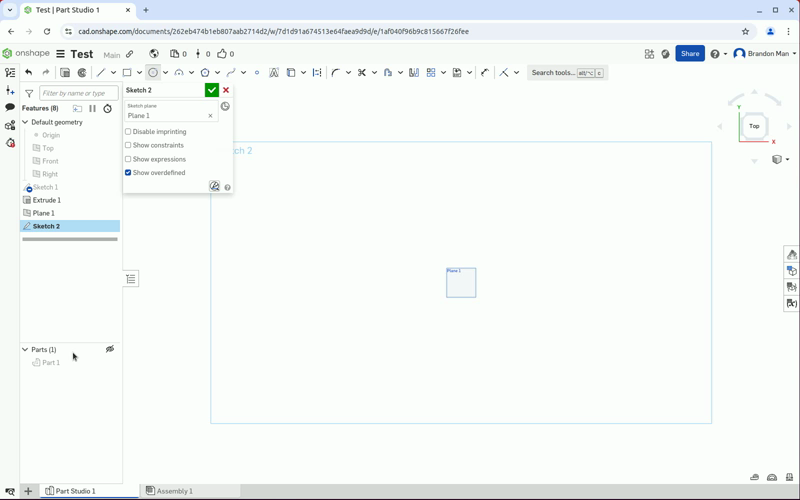
mouse_move(461, 282)
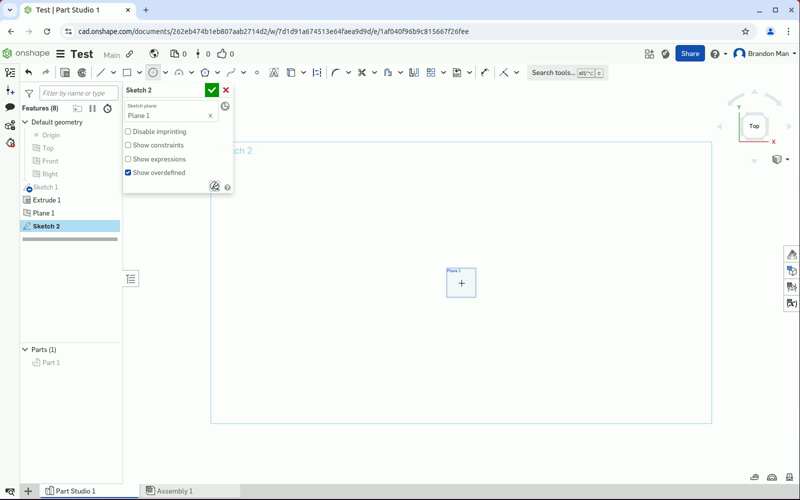
click(461, 282)
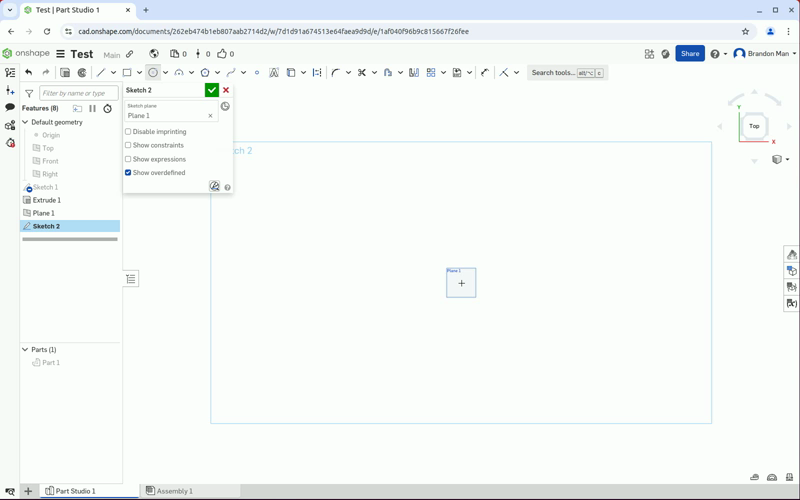
key_up(shift)
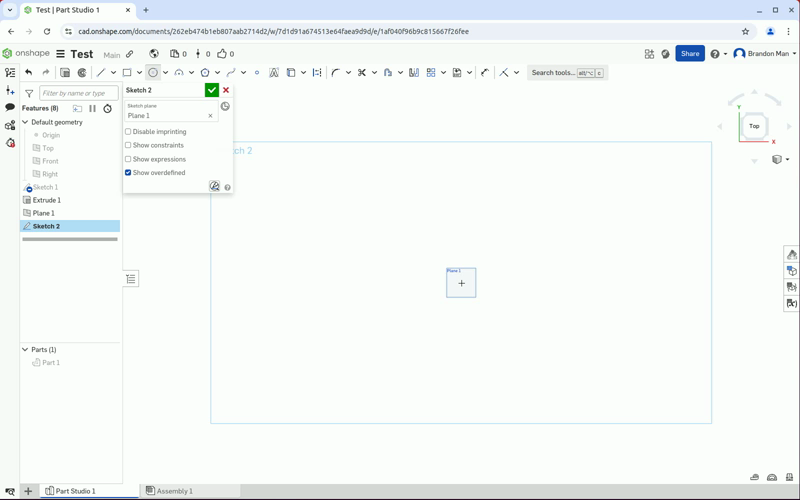
mouse_move(568, 282)
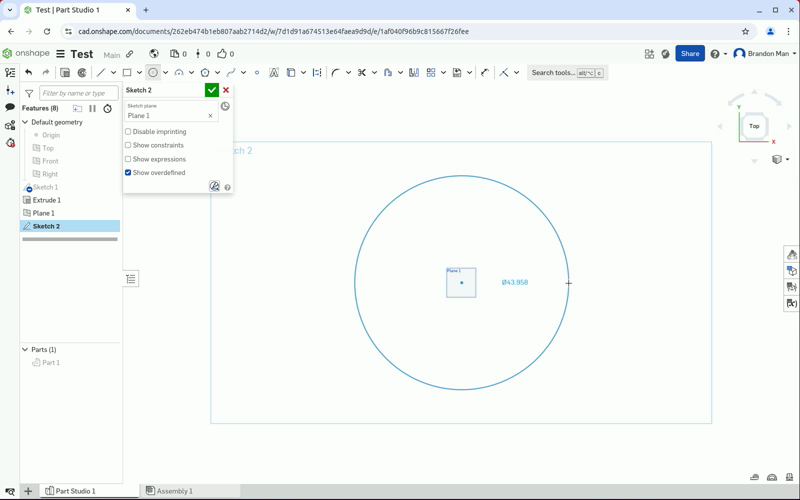
click(568, 282)
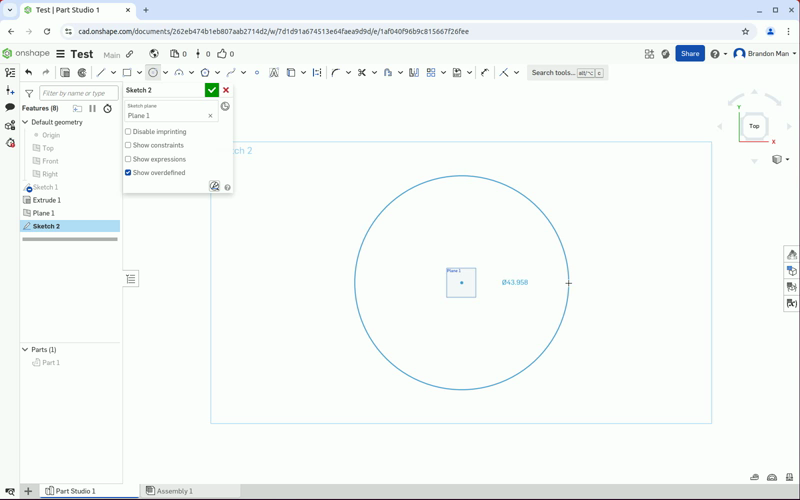
key(esc)
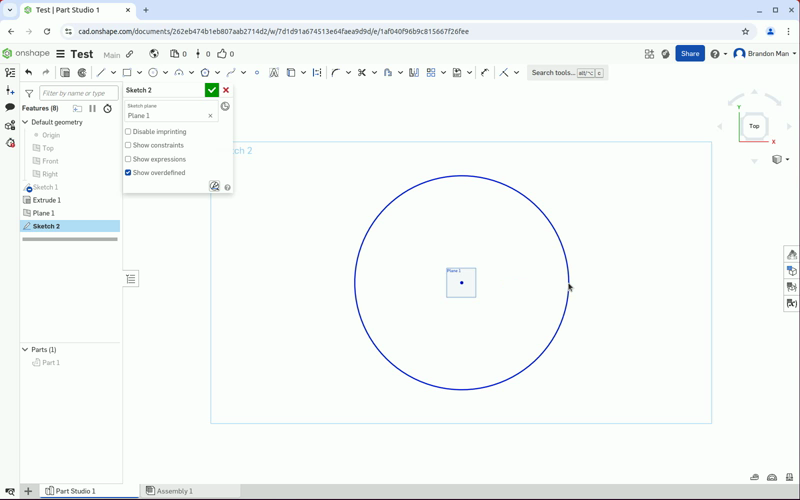
mouse_move(451, 208)
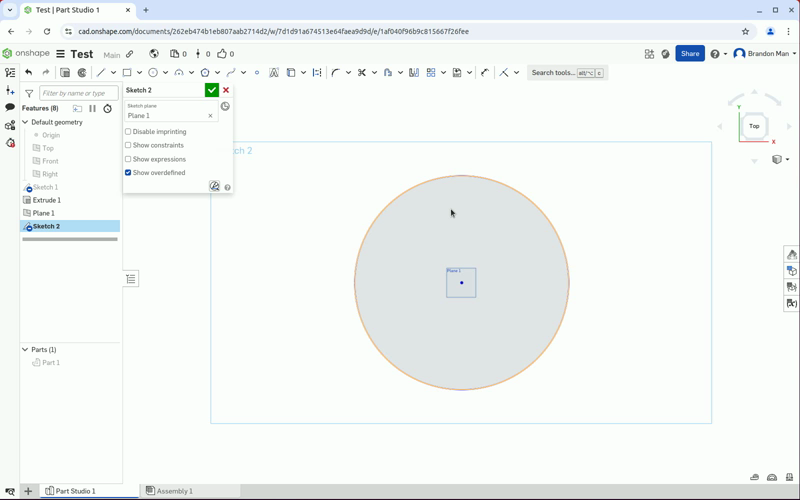
click(451, 208)
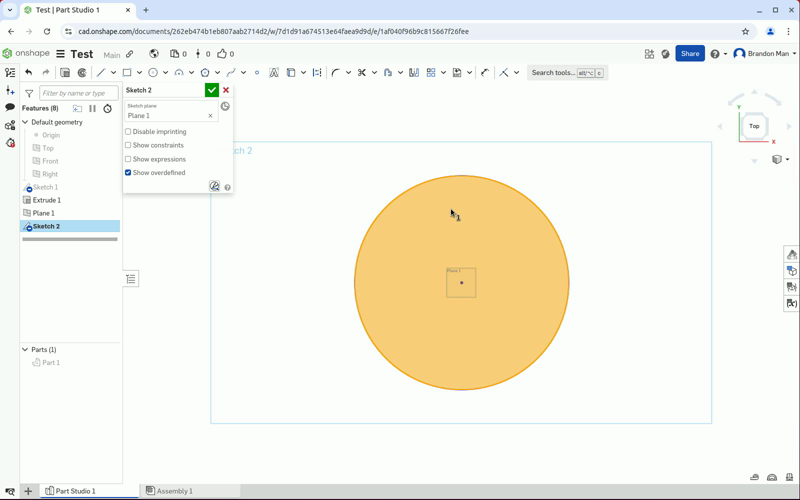
mouse_move(73, 352)
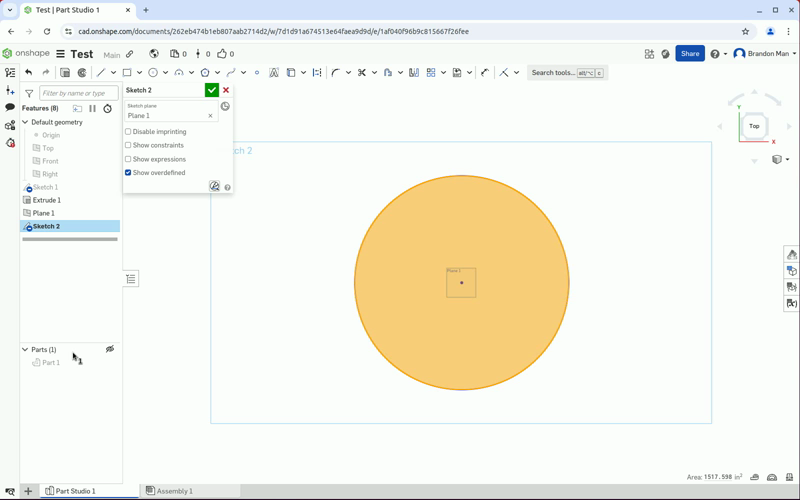
key(shift+y)
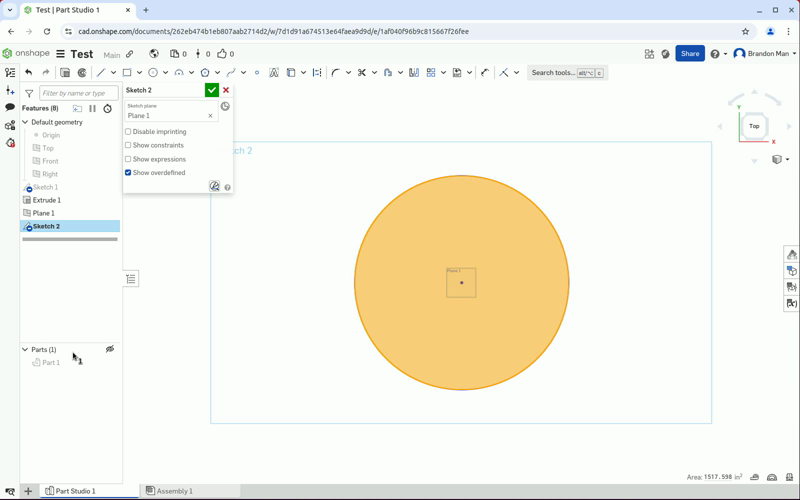
key(shift+e)
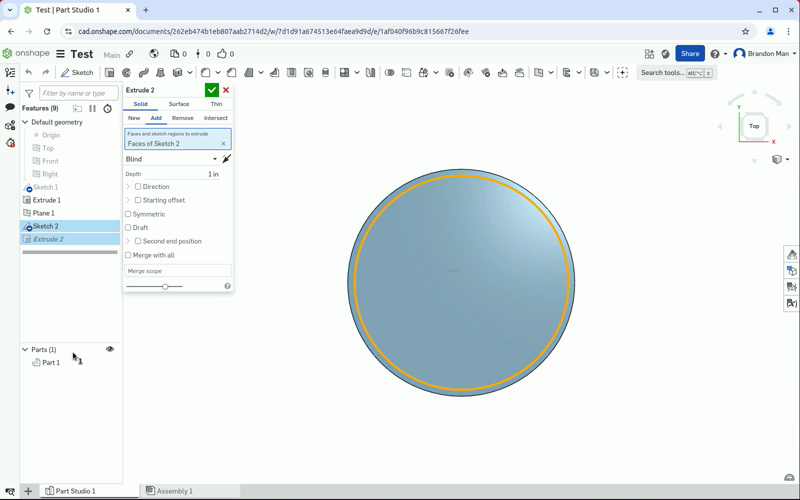
mouse_move(143, 106)
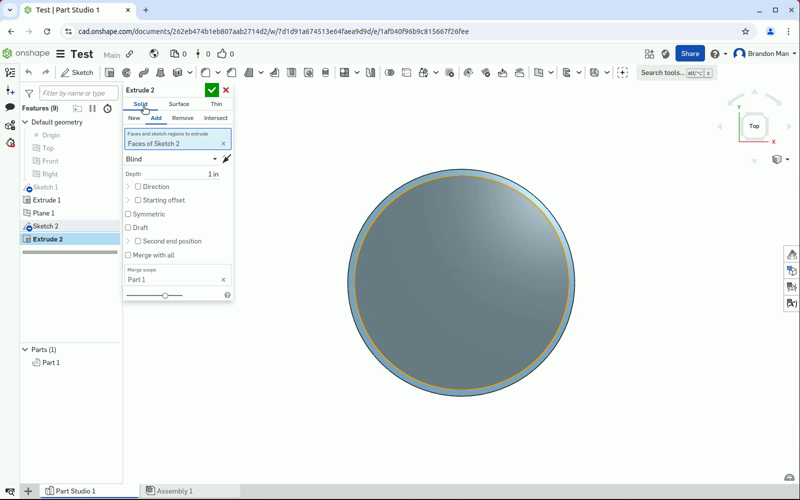
click(143, 106)
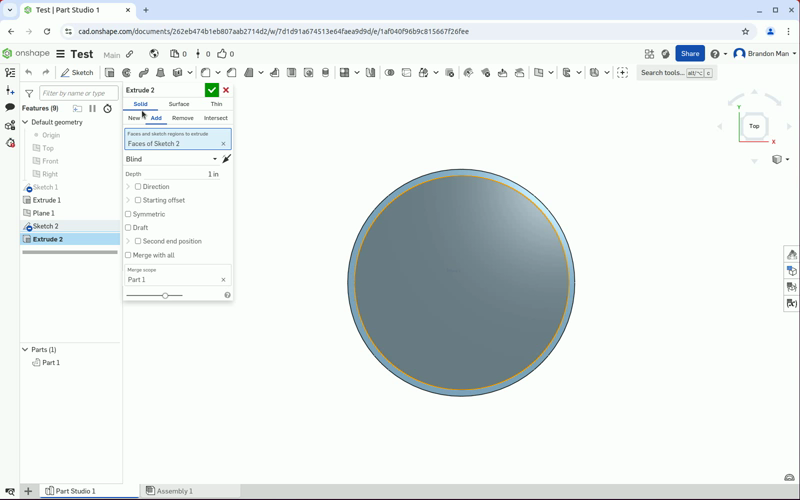
mouse_move(137, 120)
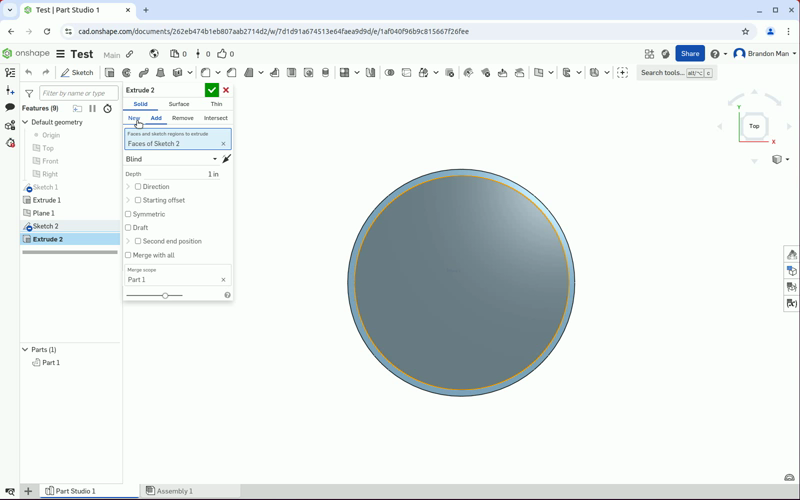
click(137, 120)
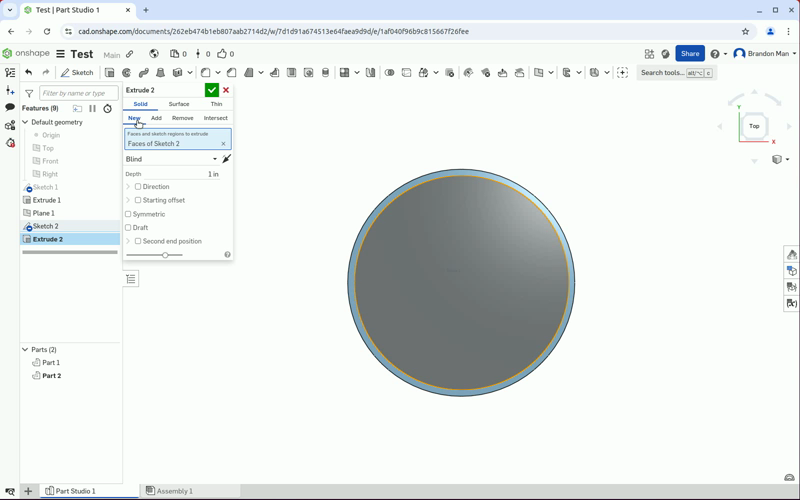
key(tab, 4)
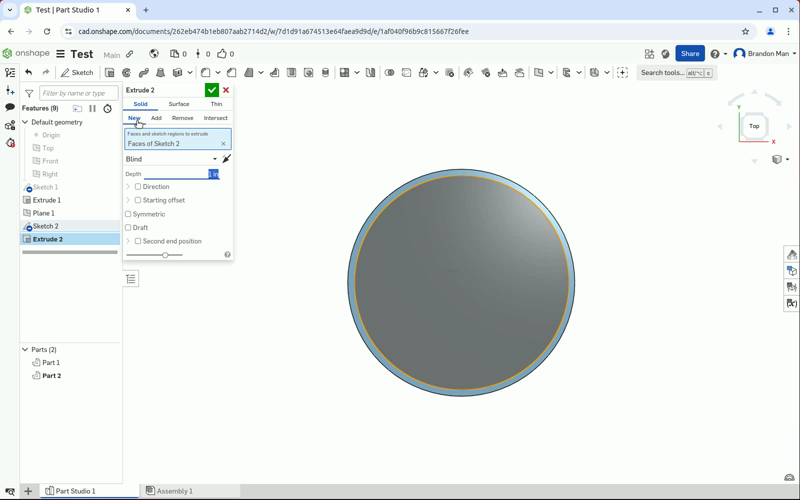
text(4.574)
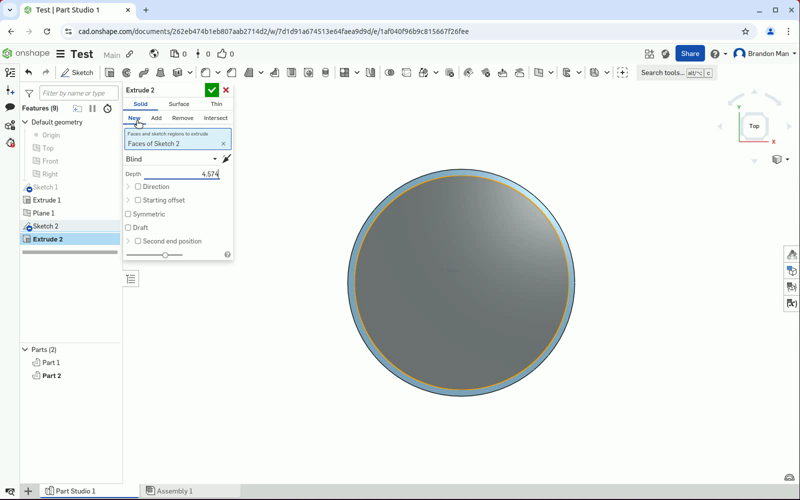
key(enter)
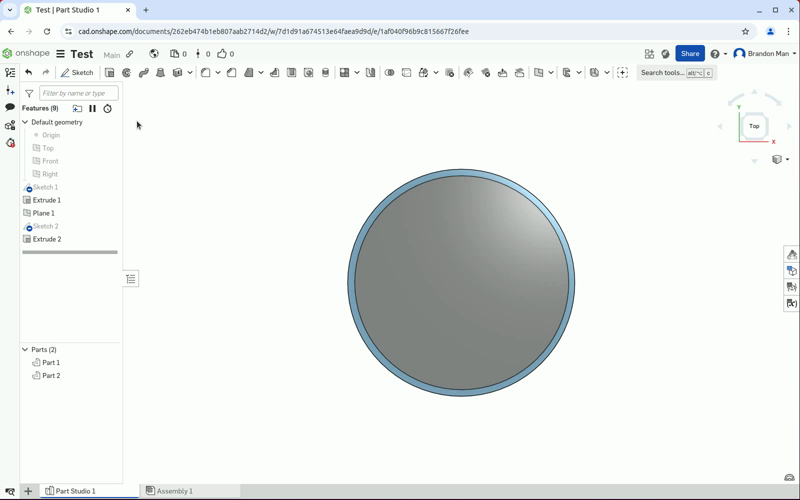
key(shift+h)
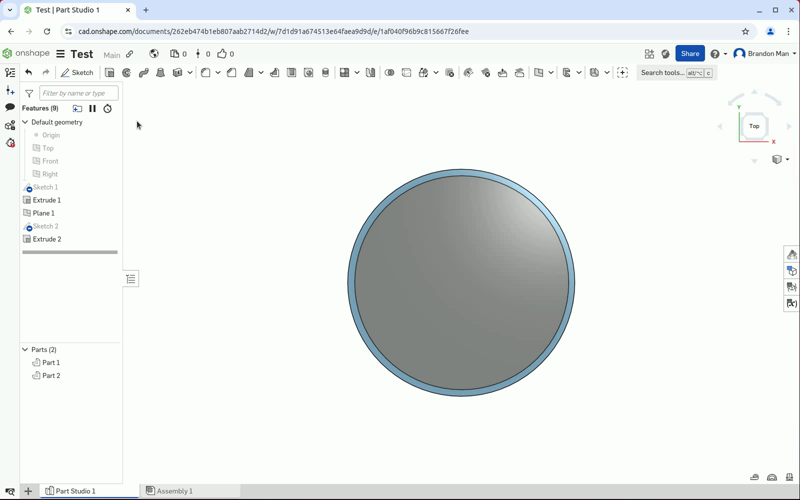
key(shift+h)
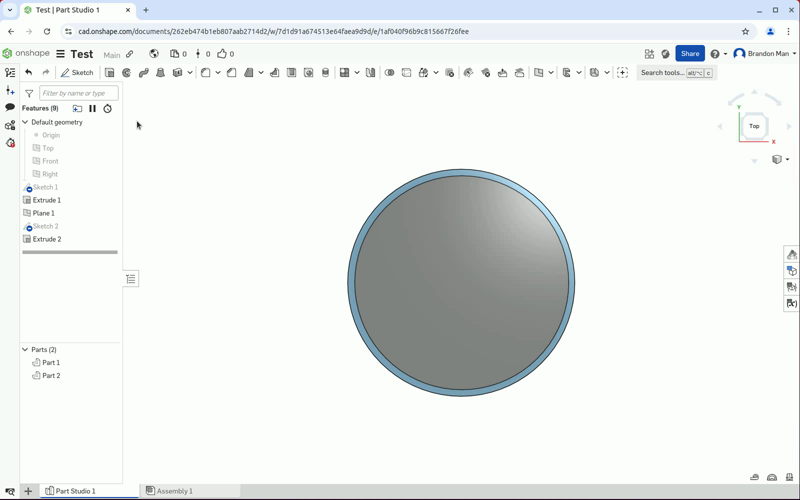
mouse_move(73, 189)
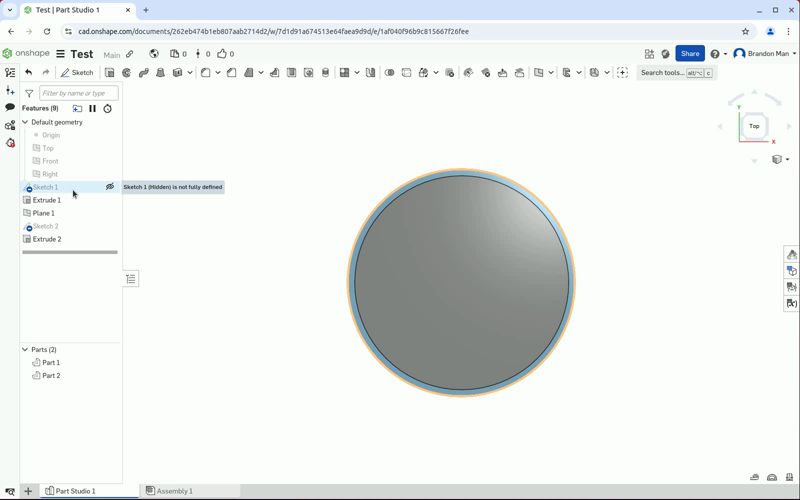
click(73, 189)
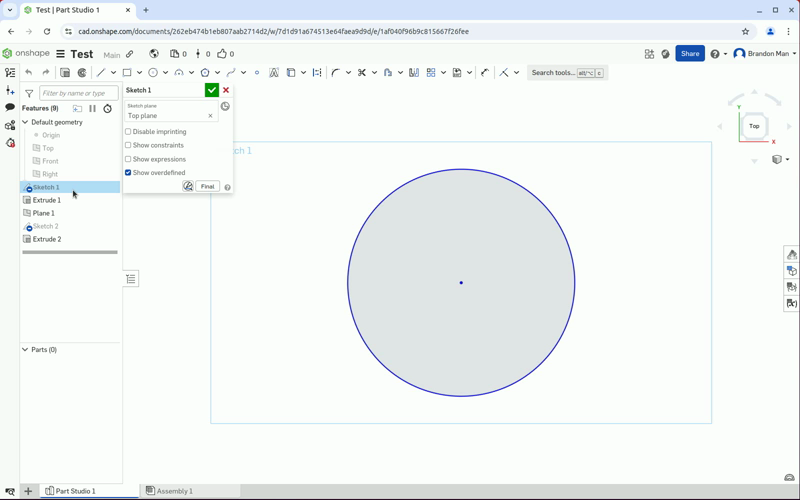
mouse_move(229, 92)
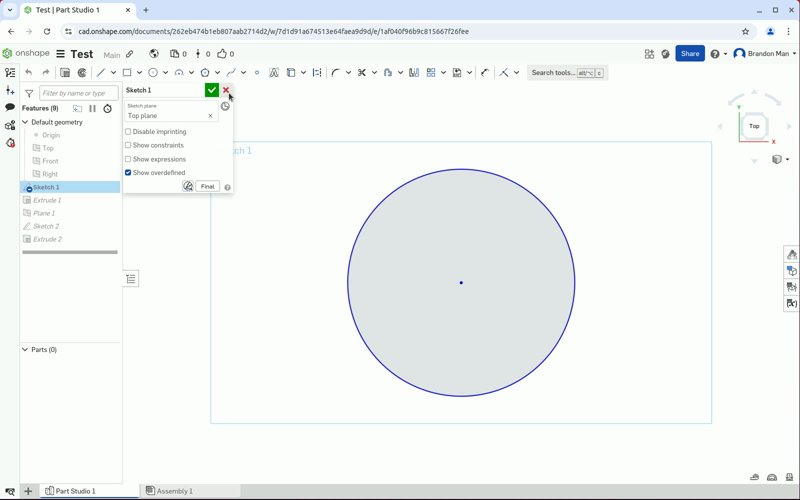
click(229, 92)
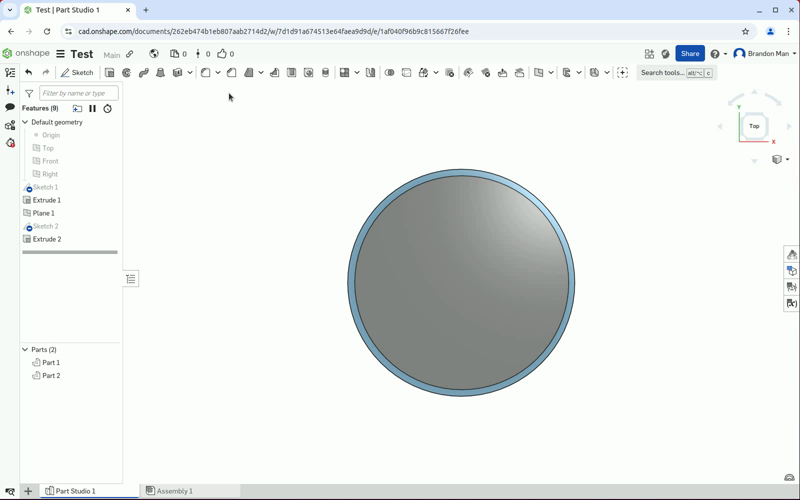
mouse_move(541, 75)
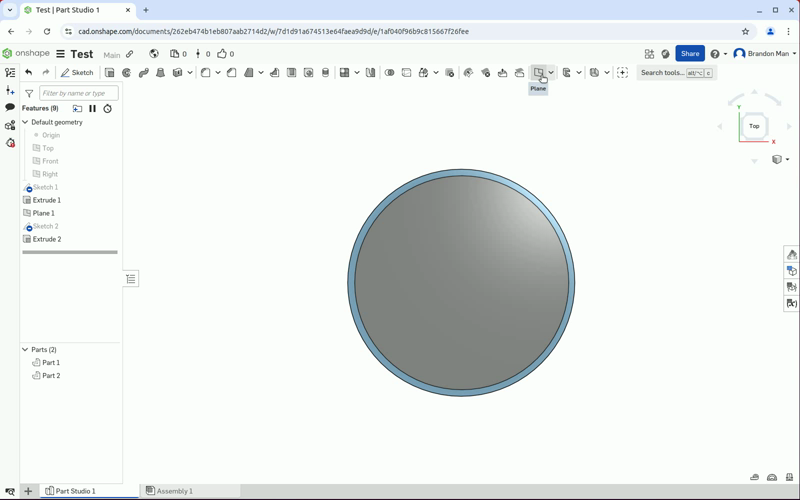
click(541, 75)
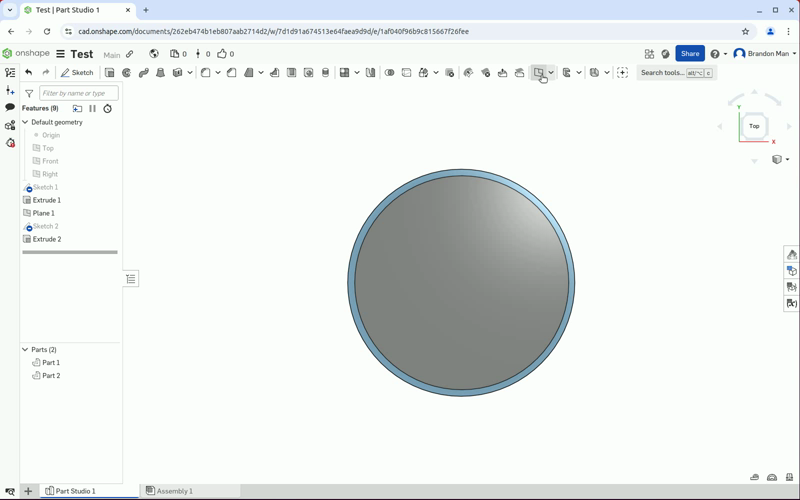
mouse_move(73, 150)
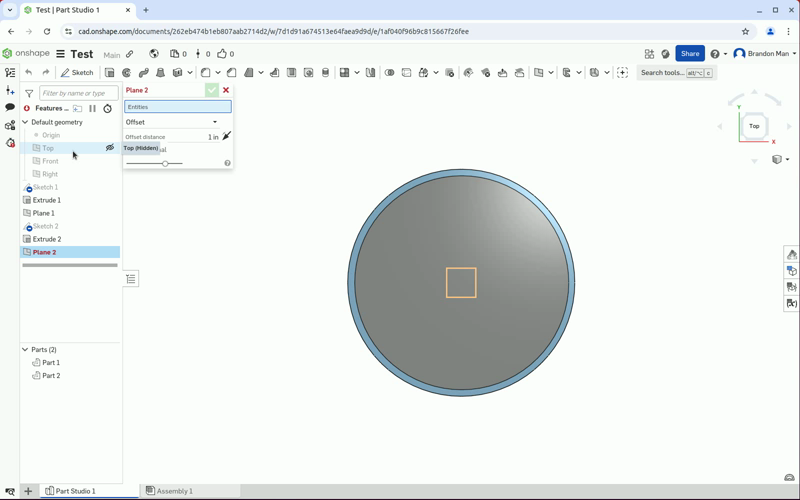
click(73, 150)
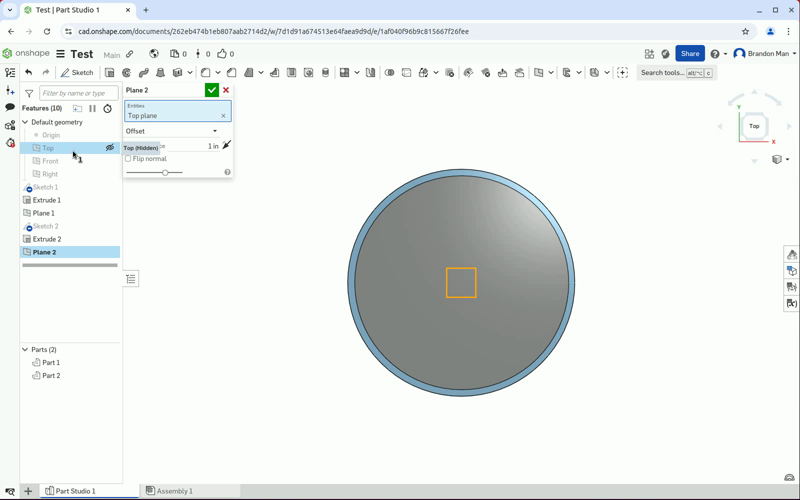
key(tab, 2)
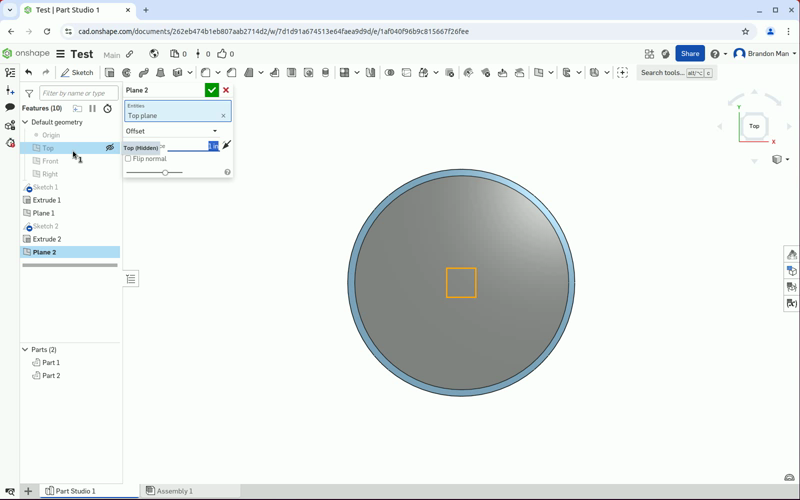
text(5.299)
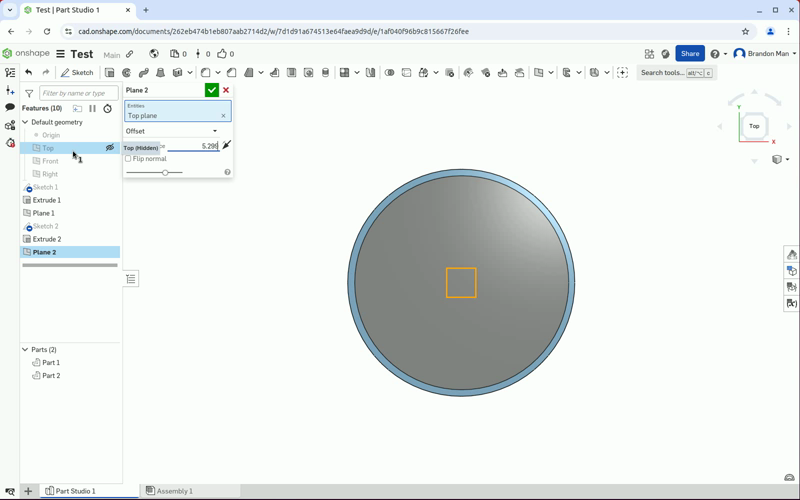
key(enter, 2)
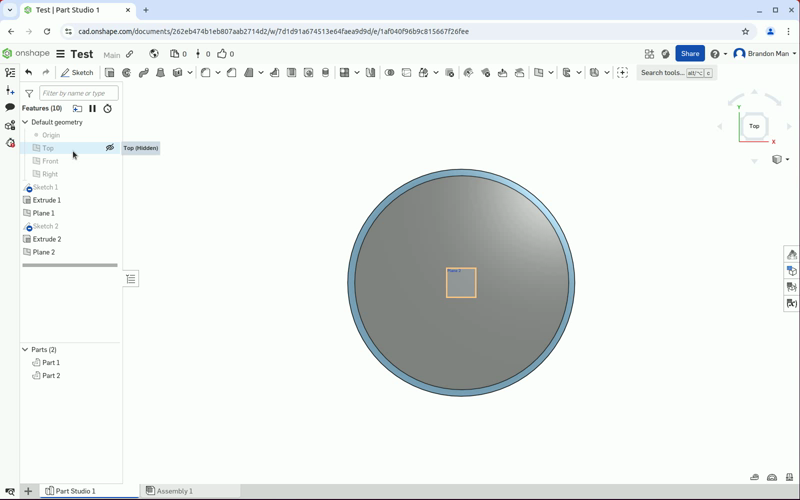
key(shift+s)
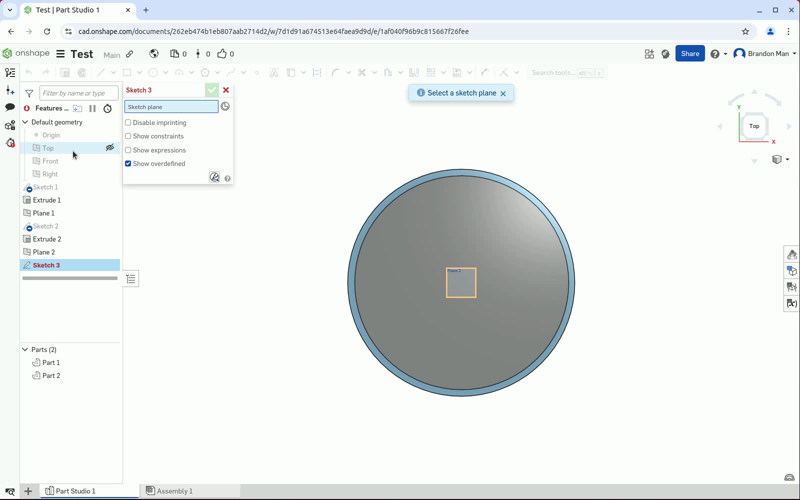
mouse_move(73, 254)
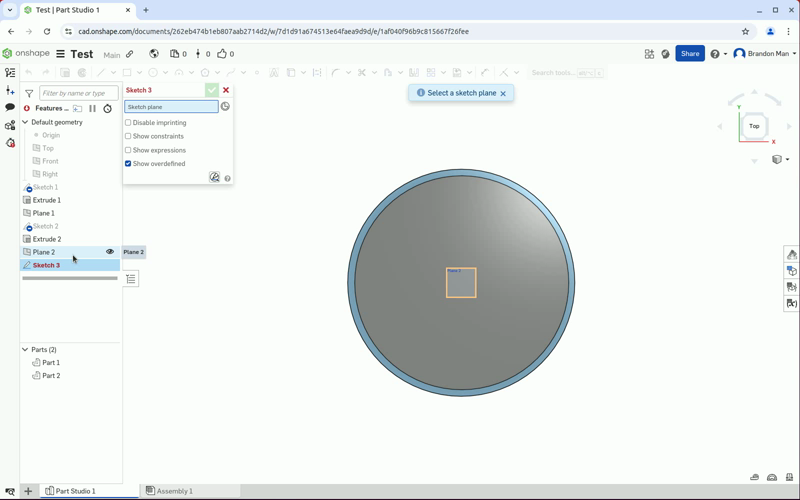
click(73, 254)
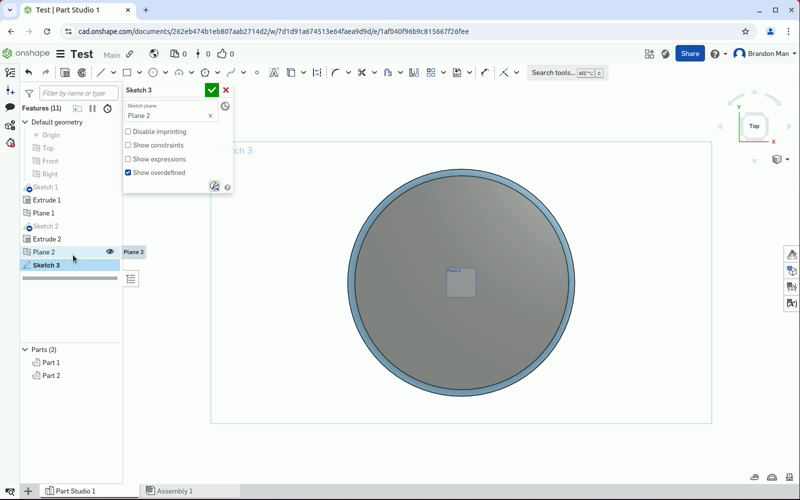
mouse_move(73, 352)
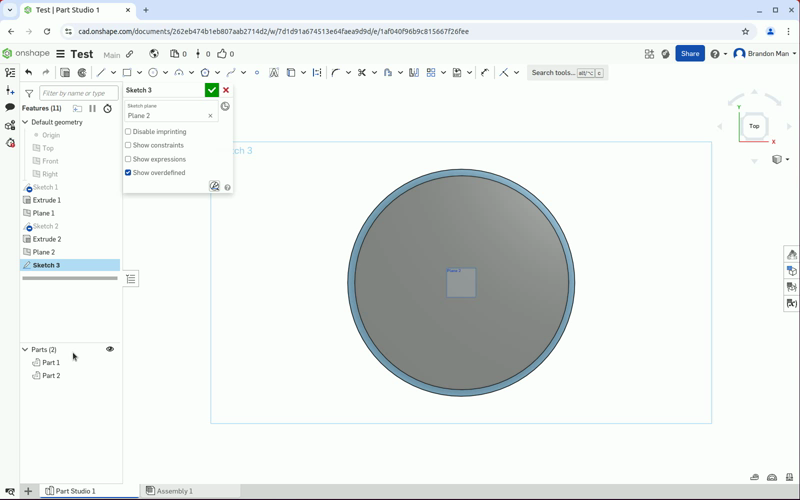
key(y)
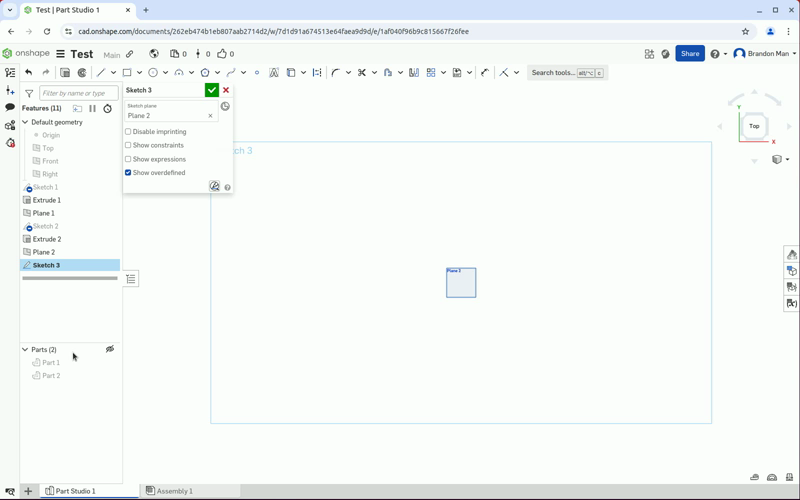
key(c)
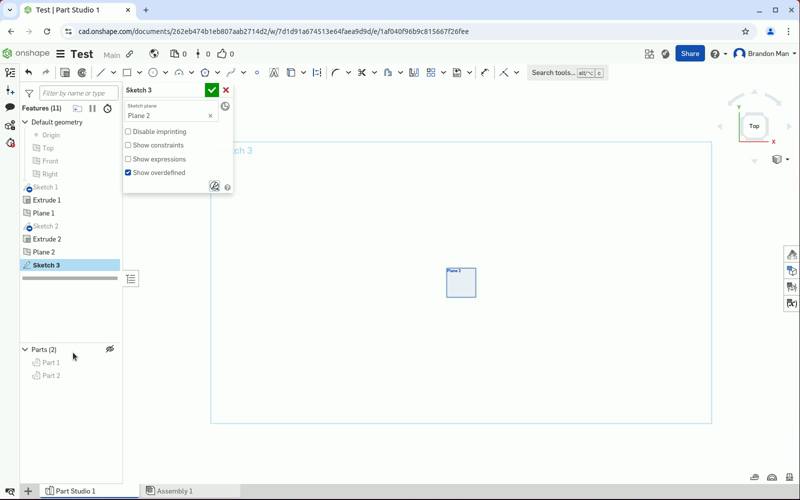
key_down(shift)
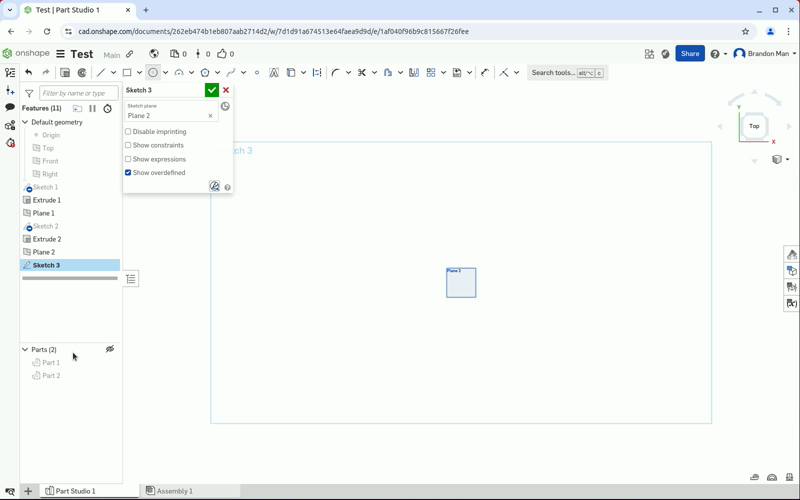
mouse_move(461, 282)
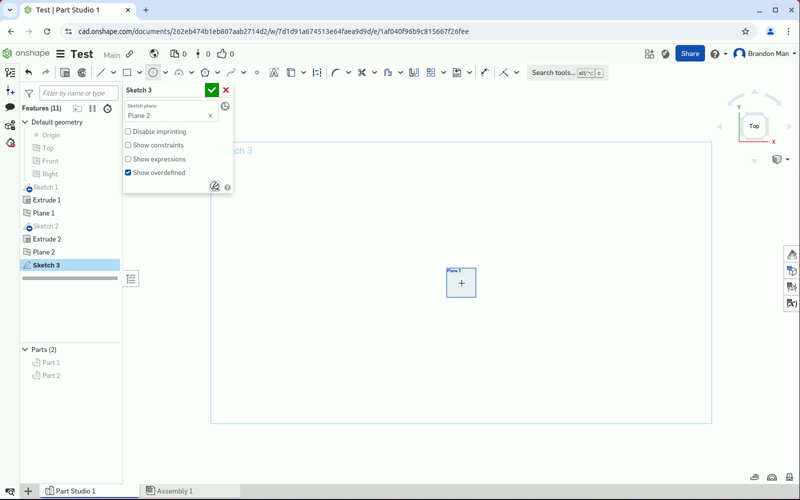
click(461, 282)
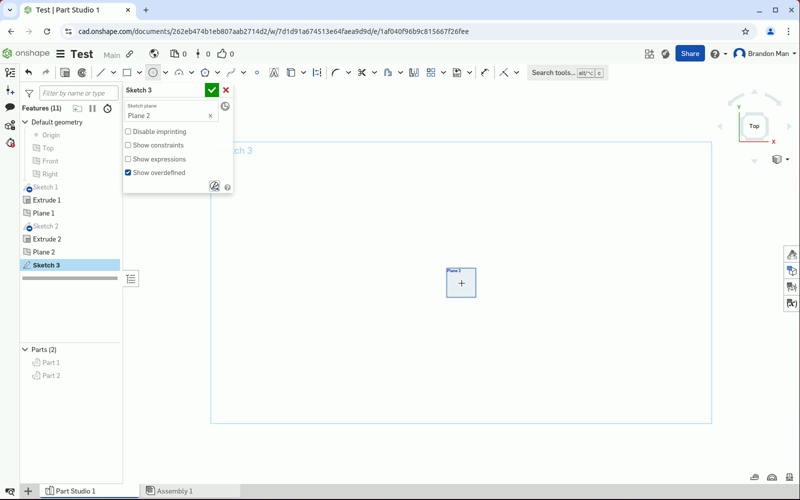
key_up(shift)
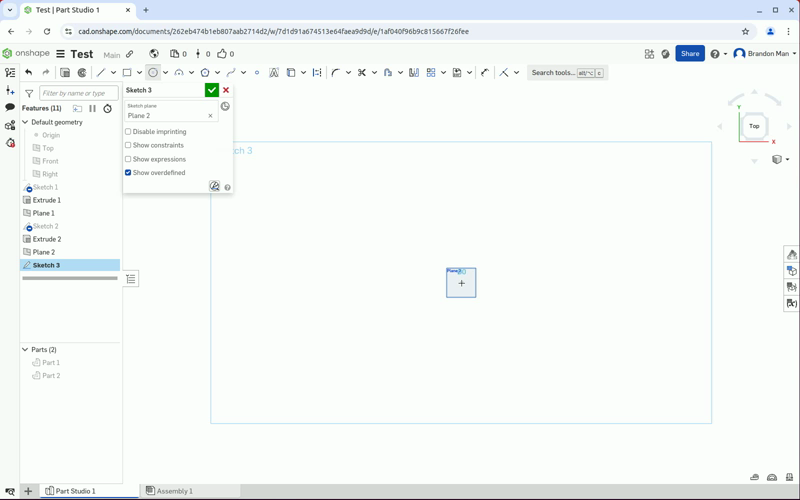
mouse_move(547, 282)
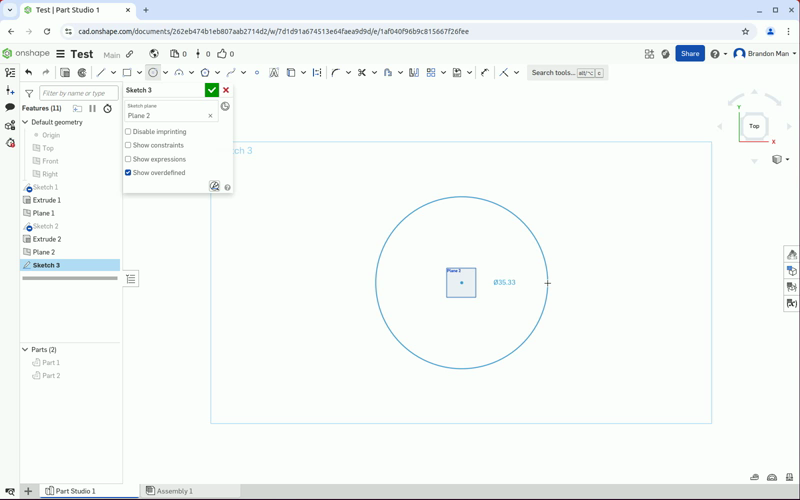
click(547, 282)
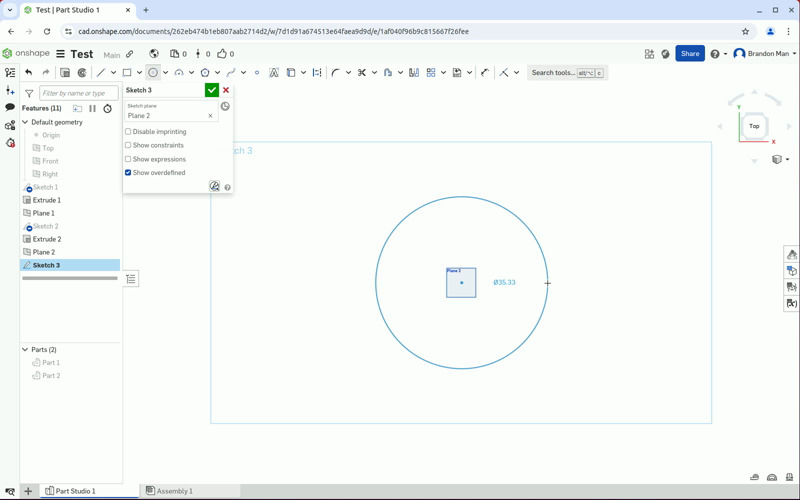
key(esc)
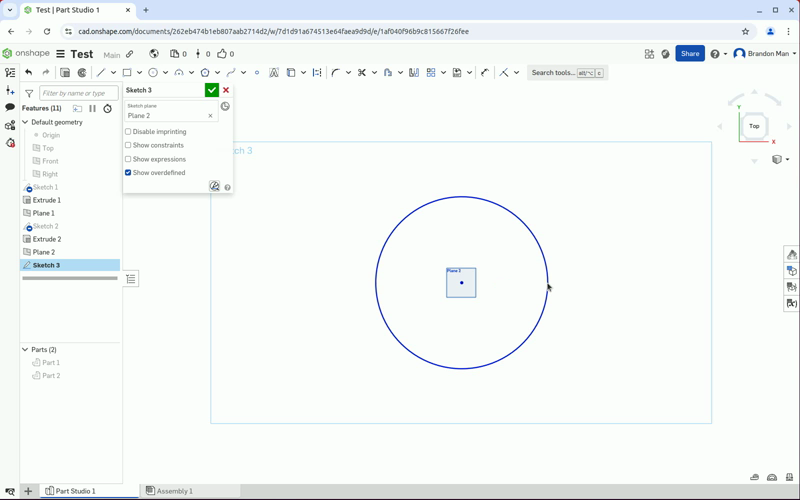
mouse_move(462, 318)
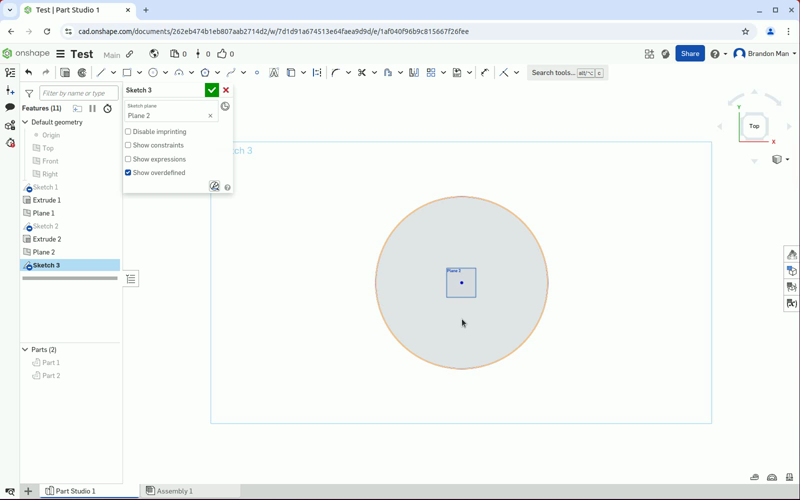
click(462, 318)
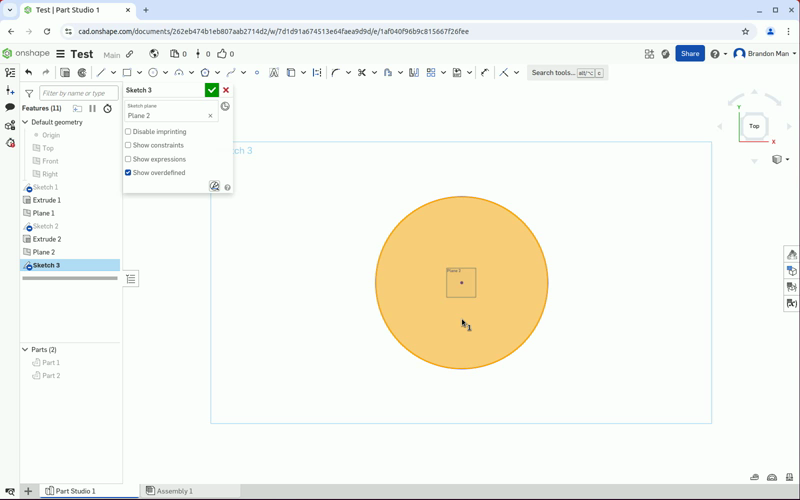
mouse_move(73, 352)
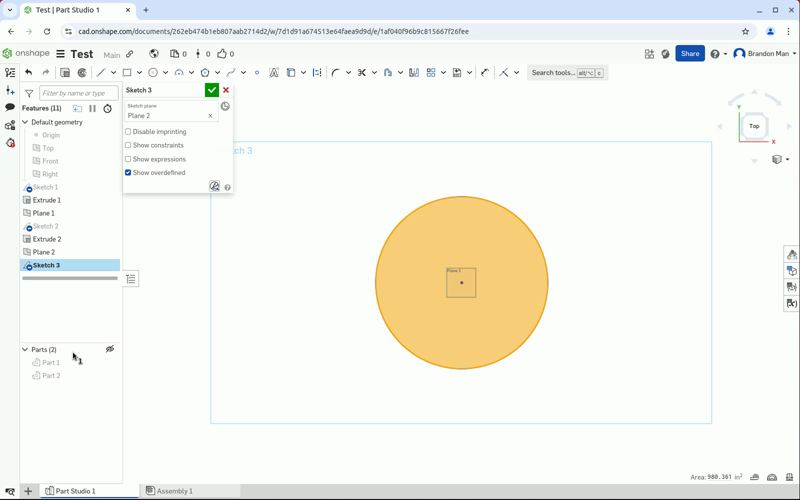
key(shift+y)
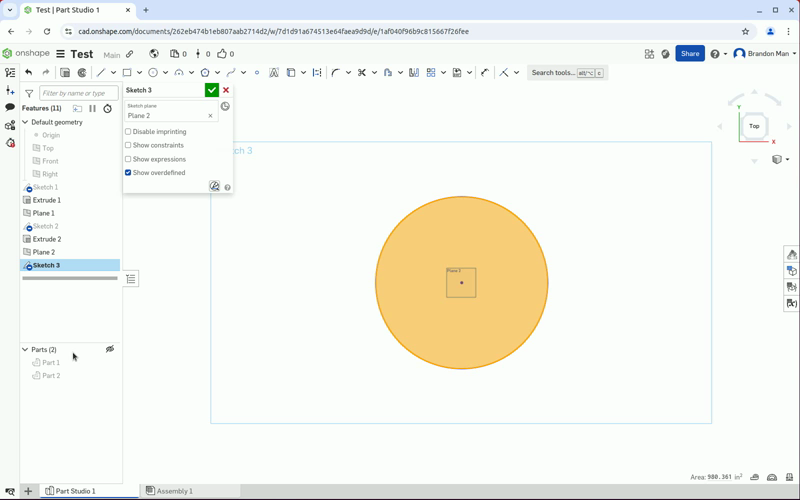
key(shift+e)
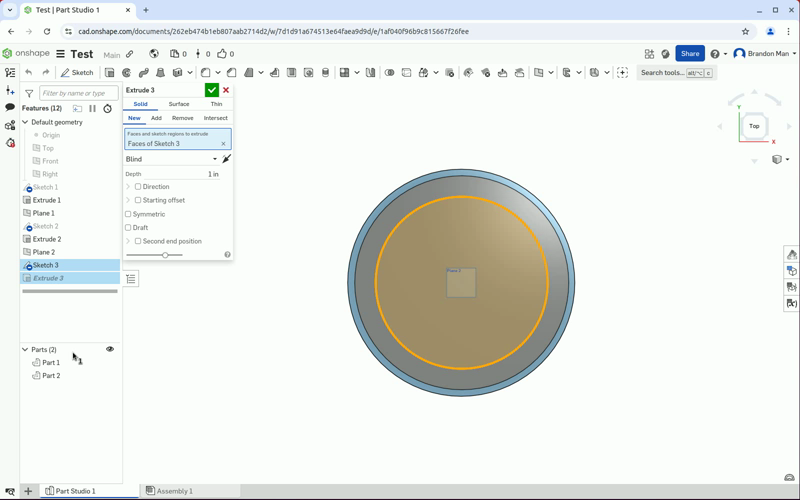
mouse_move(143, 106)
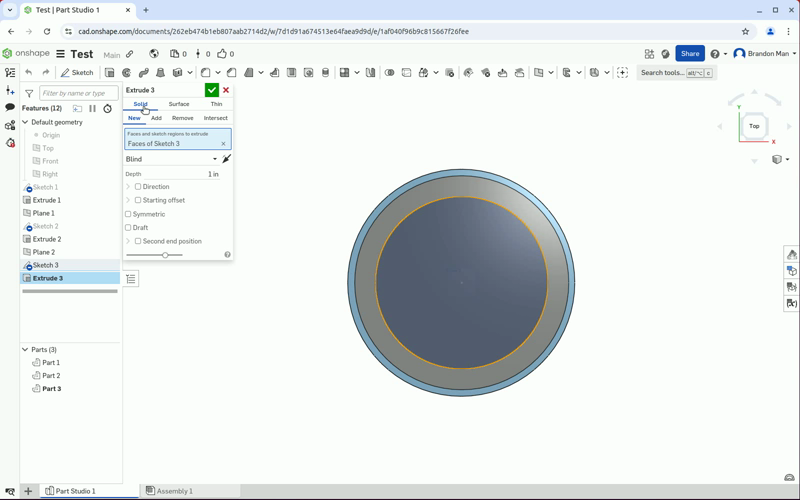
click(143, 106)
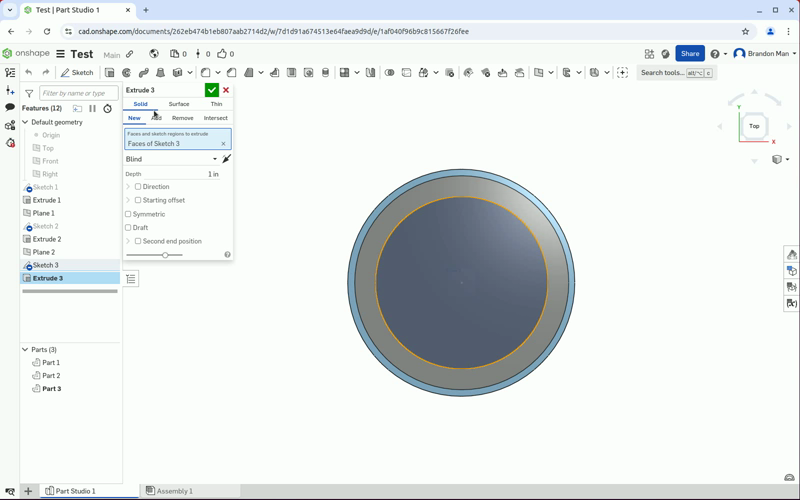
mouse_move(186, 120)
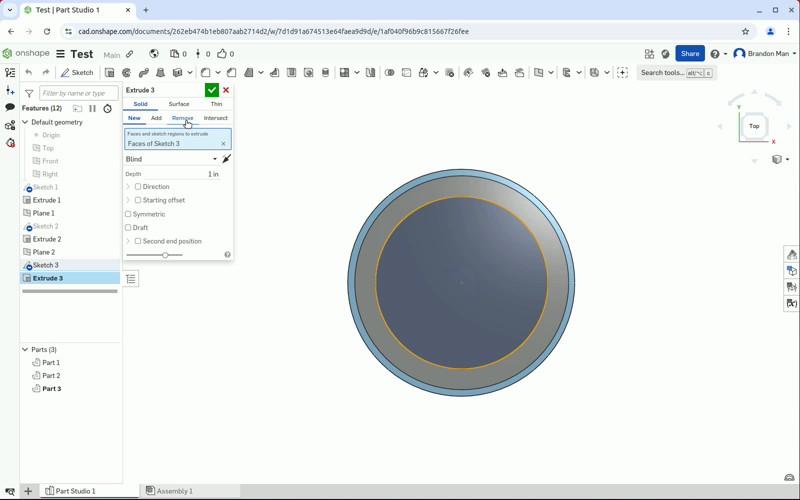
click(186, 120)
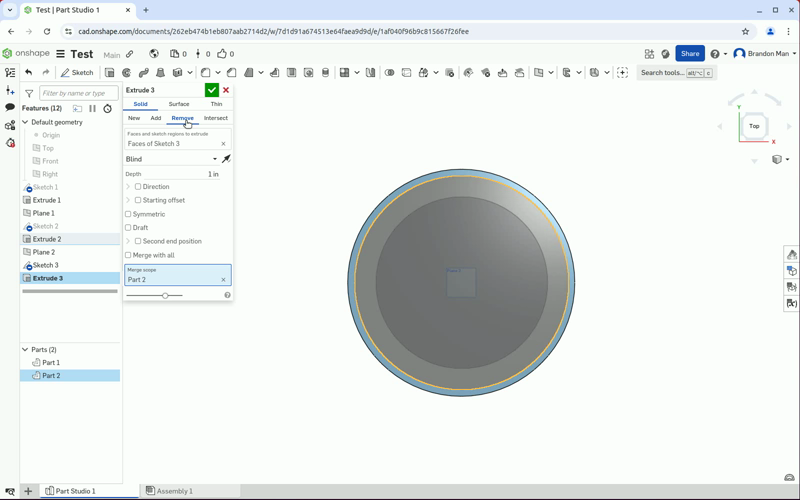
key(tab, 4)
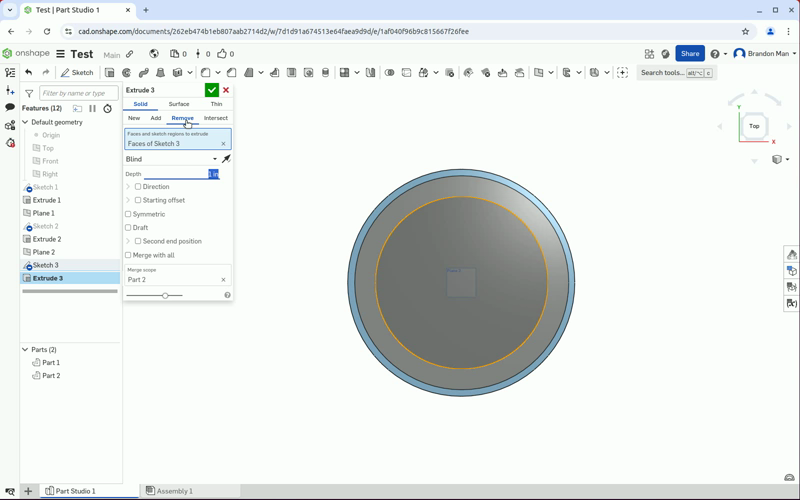
text(30.811)
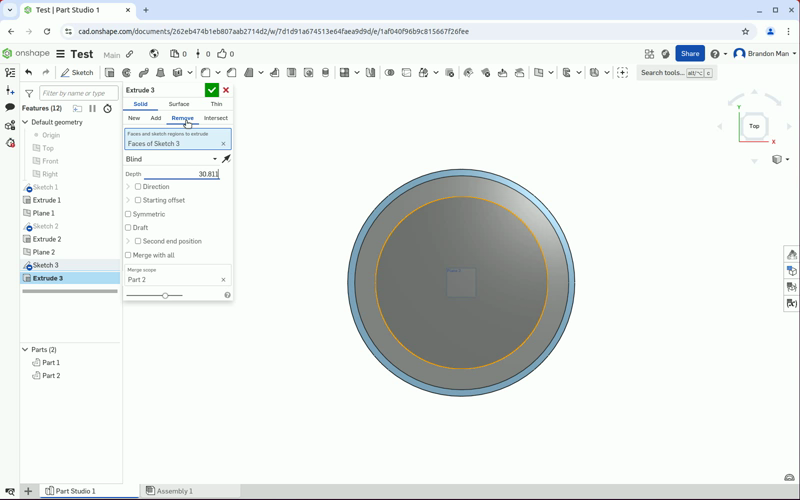
key(tab, 6)
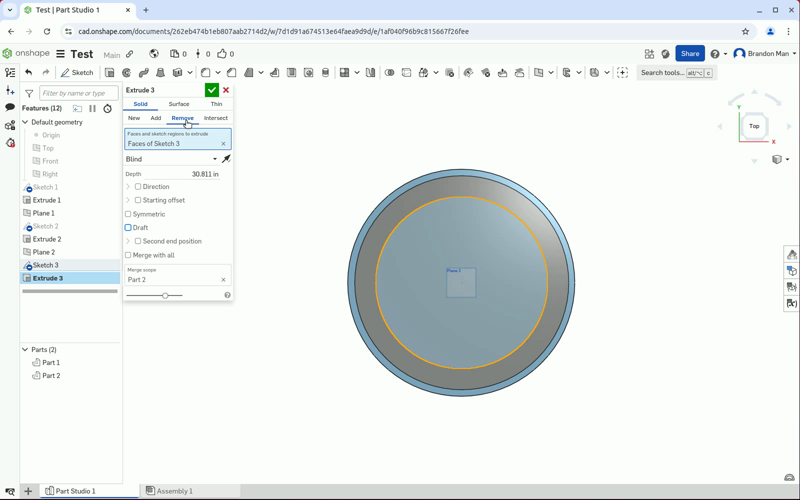
key(space)
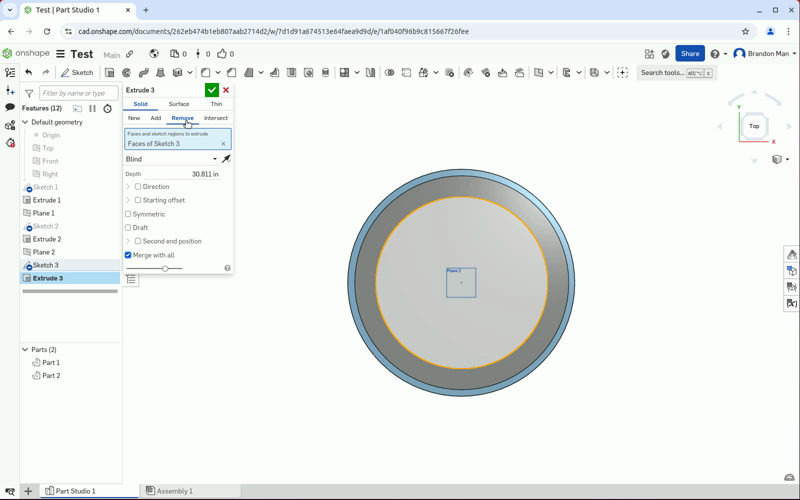
key(enter)
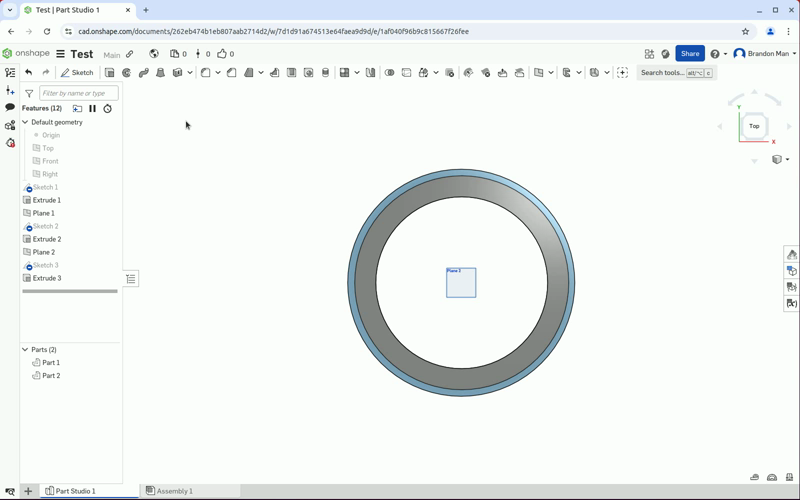
key(shift+h)
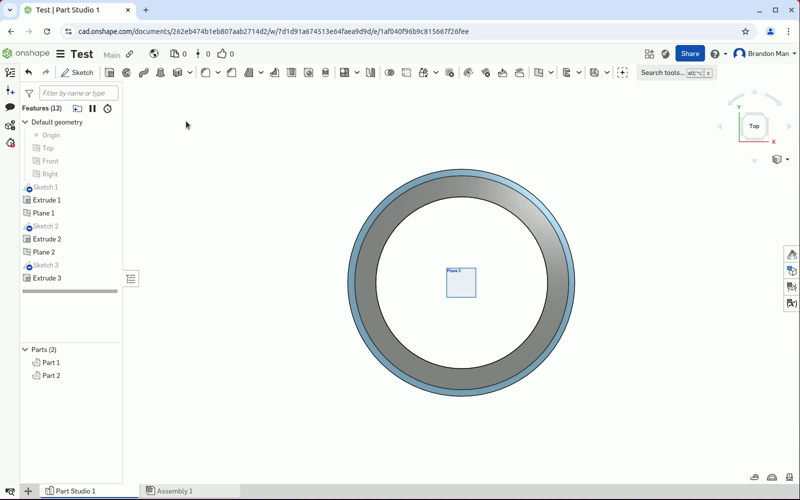
key(shift+h)
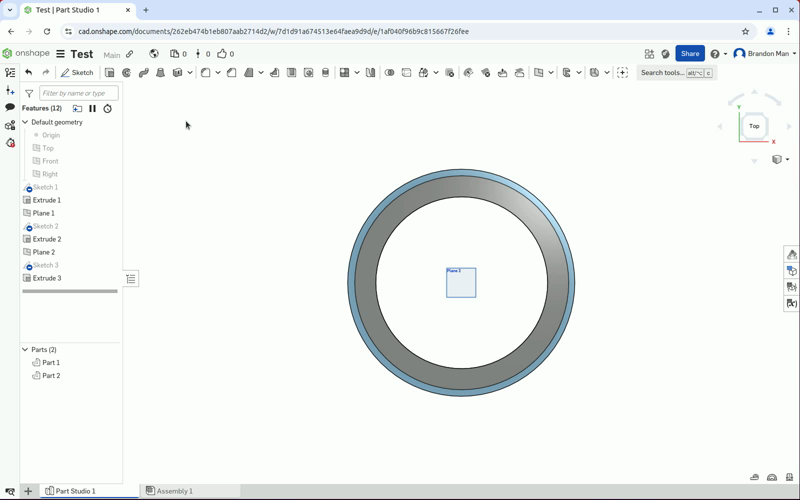
mouse_move(73, 189)
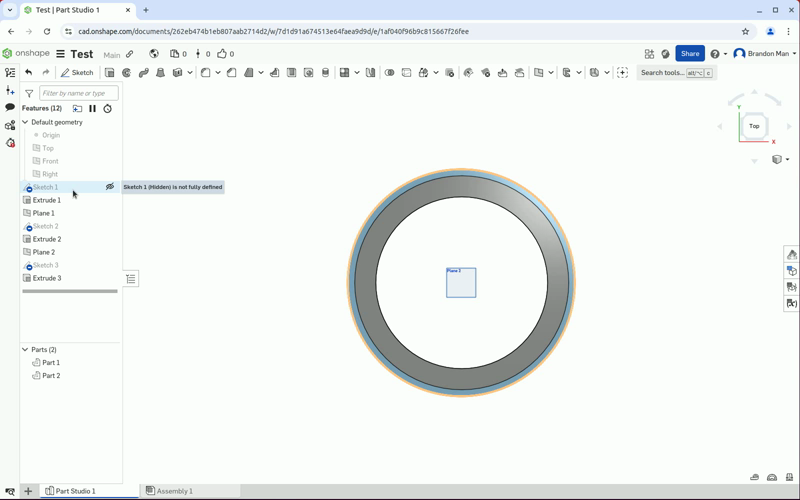
click(73, 189)
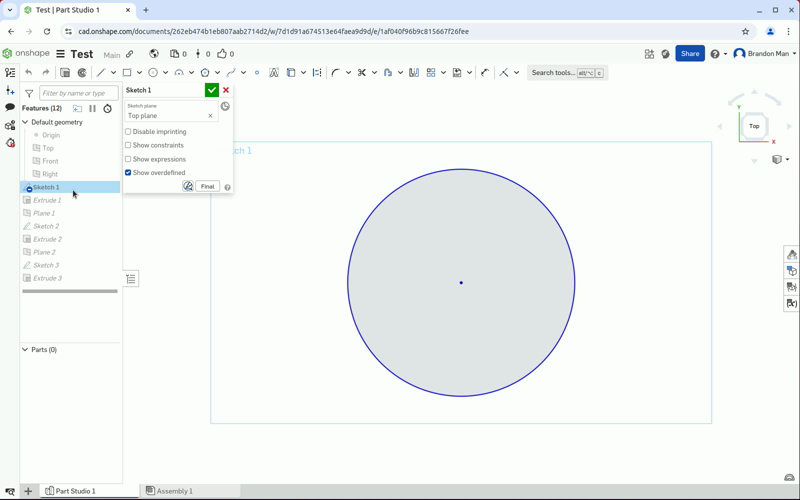
mouse_move(229, 92)
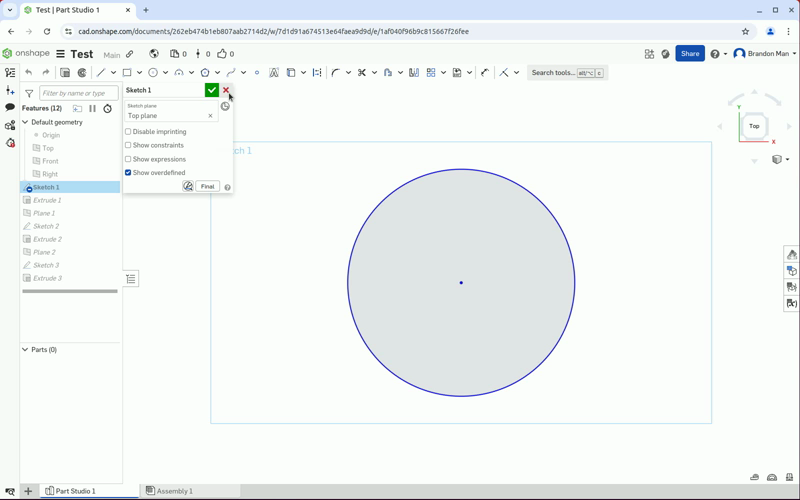
click(229, 92)
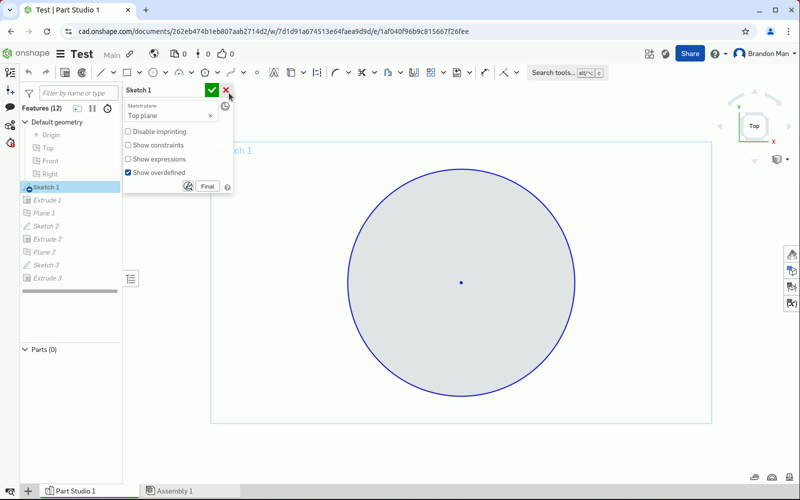
key(shift+s)
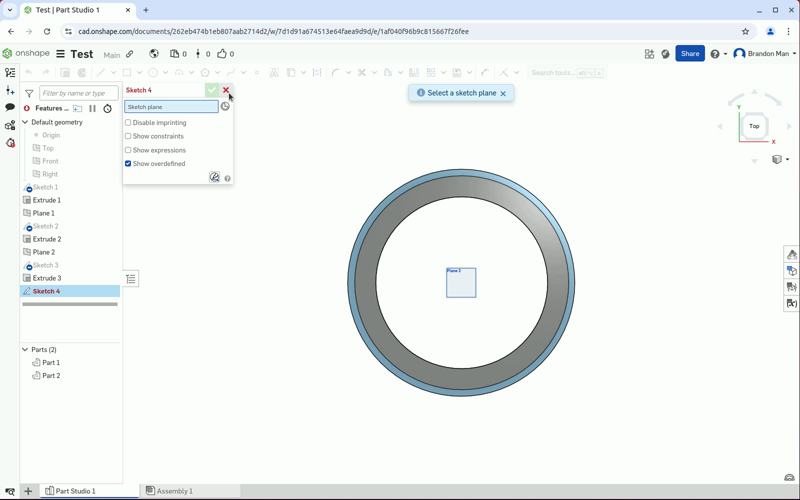
mouse_move(73, 254)
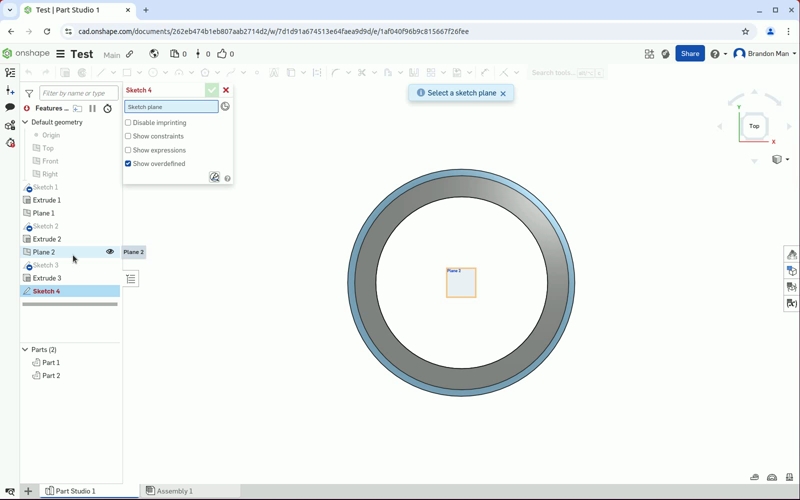
click(73, 254)
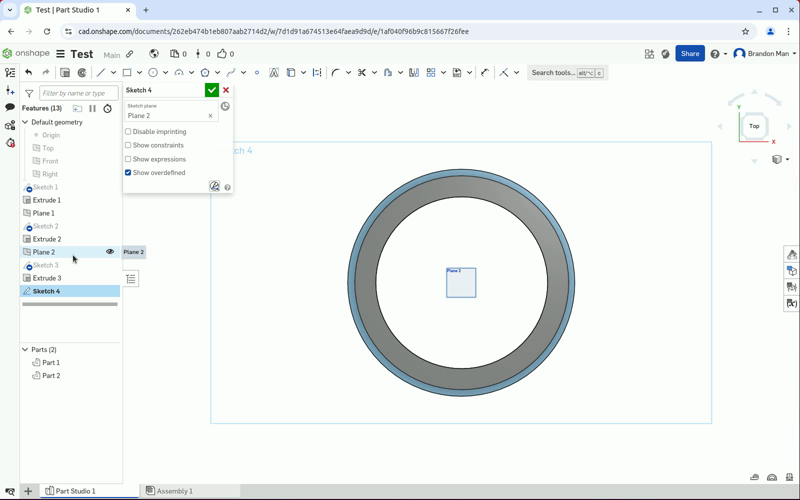
mouse_move(73, 352)
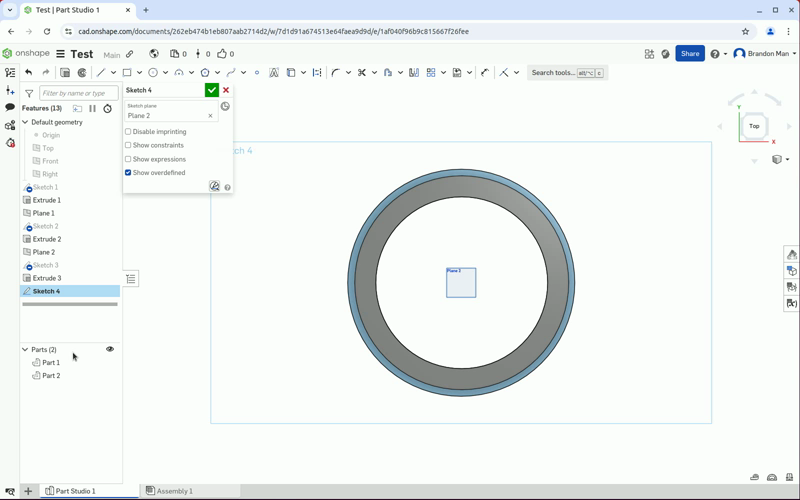
key(y)
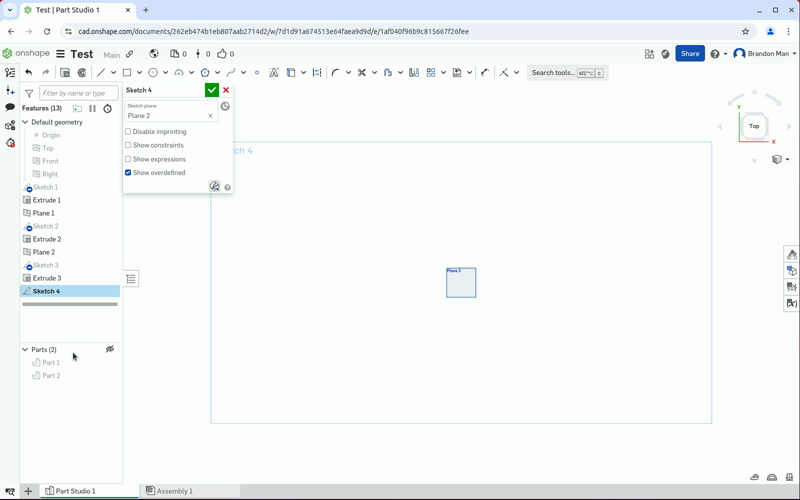
key(c)
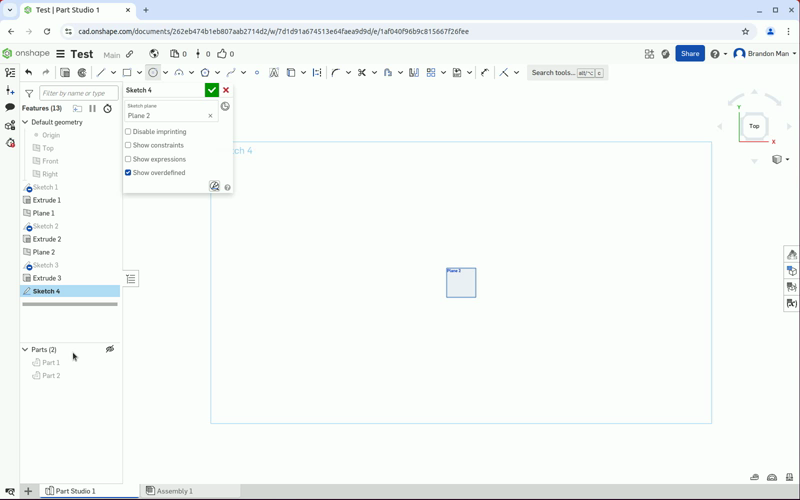
key_down(shift)
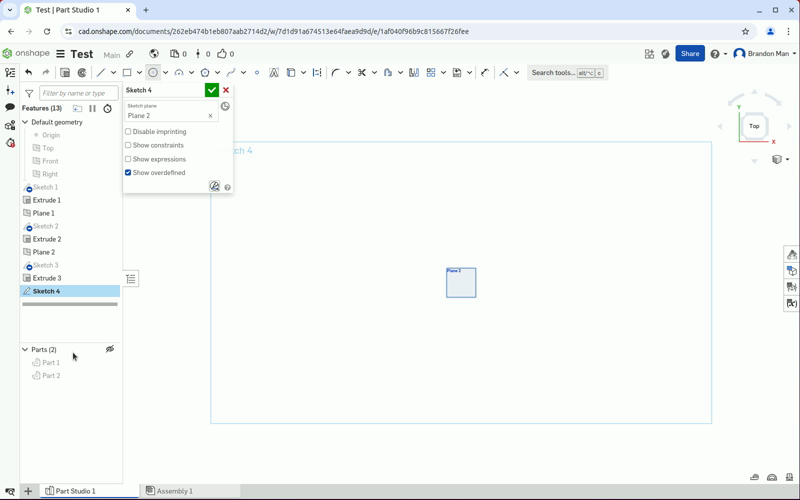
mouse_move(461, 282)
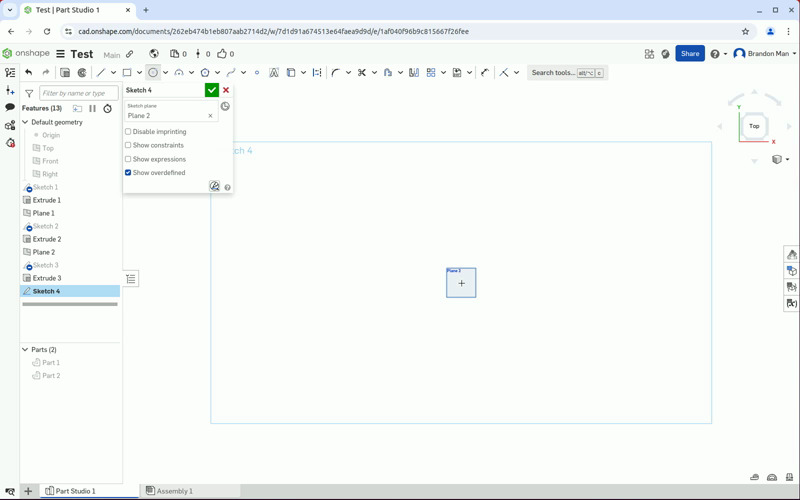
click(461, 282)
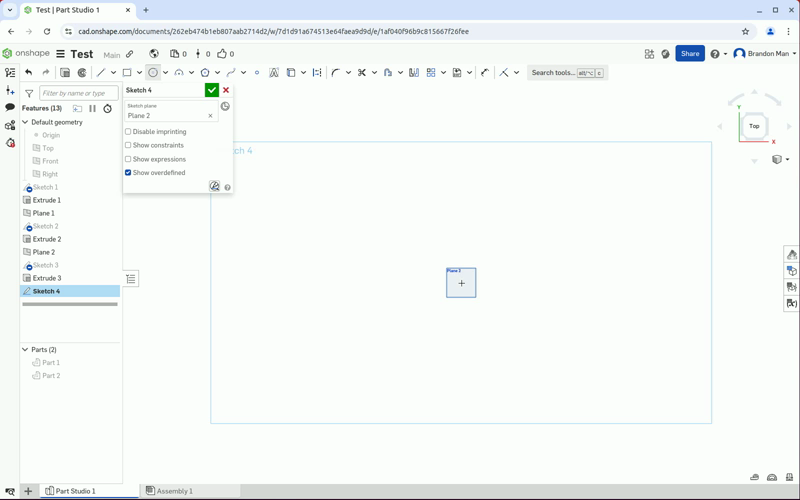
key_up(shift)
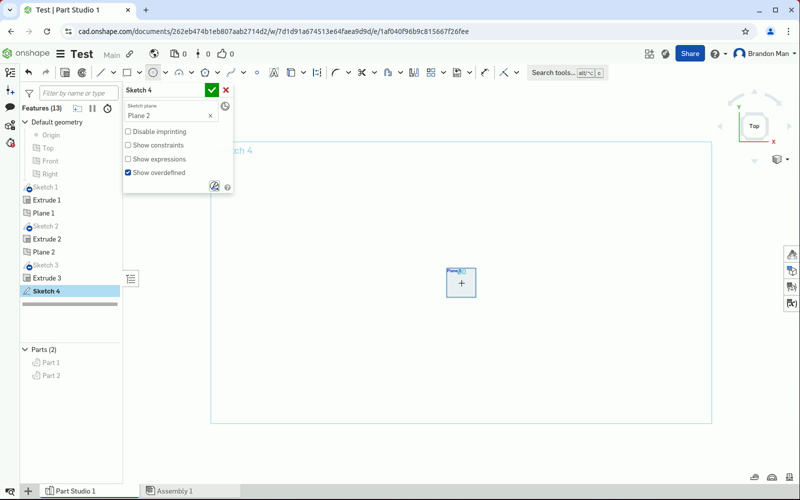
mouse_move(565, 282)
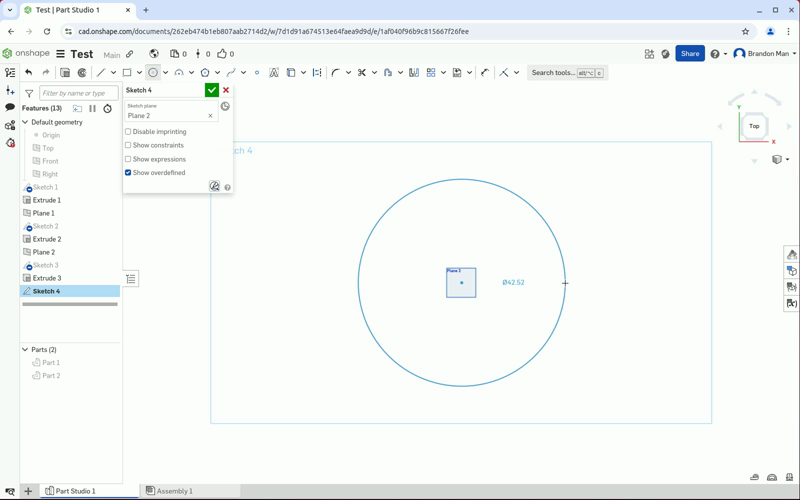
click(565, 282)
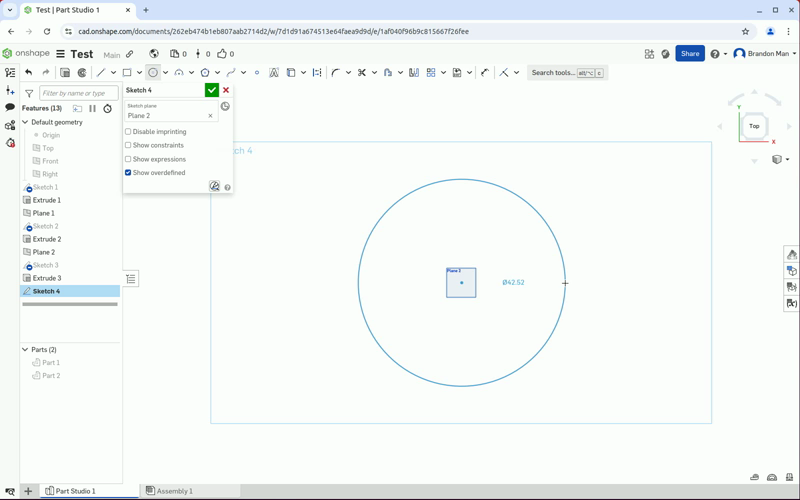
key(esc)
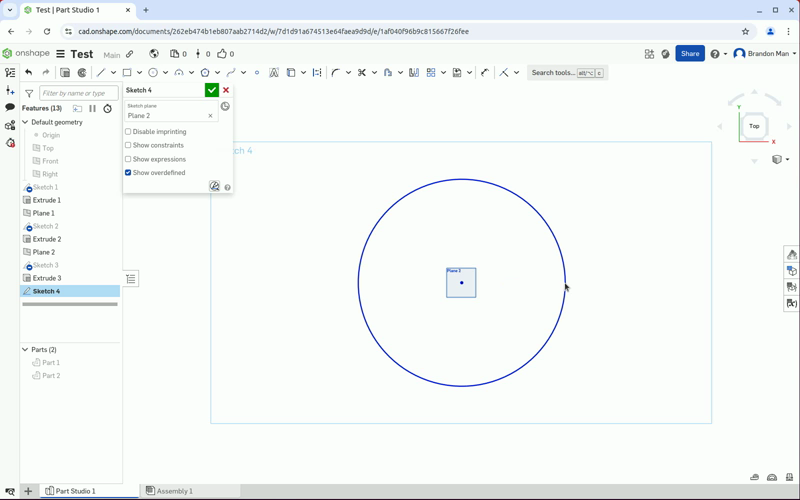
key(c)
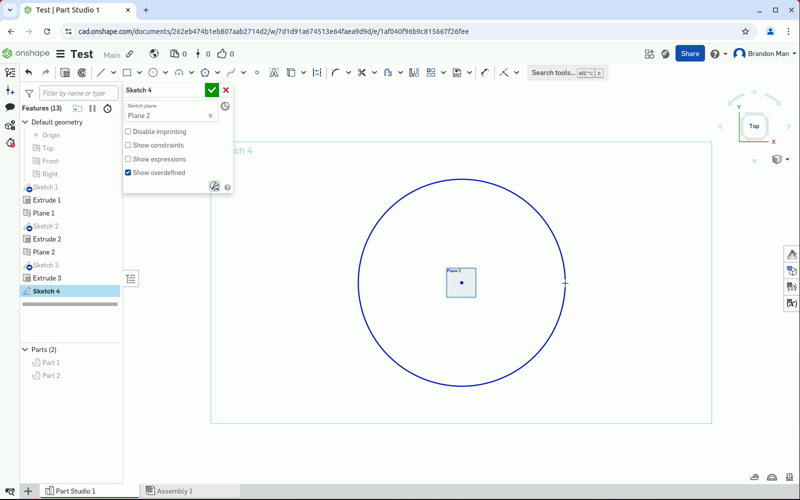
key_down(shift)
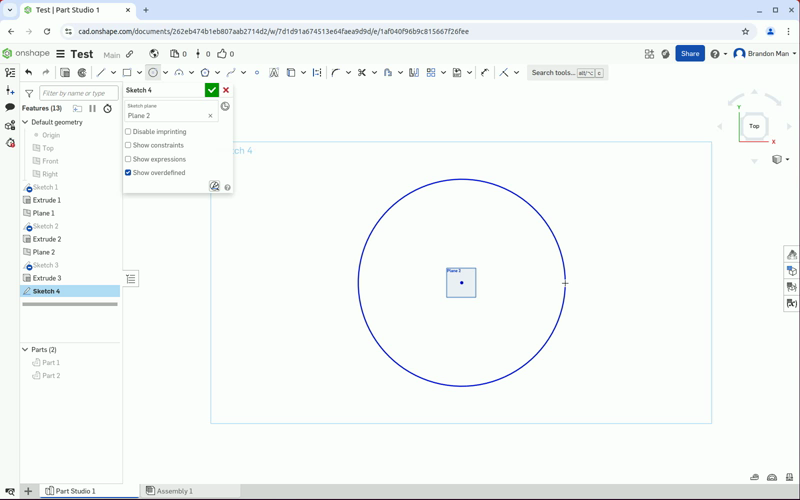
mouse_move(461, 282)
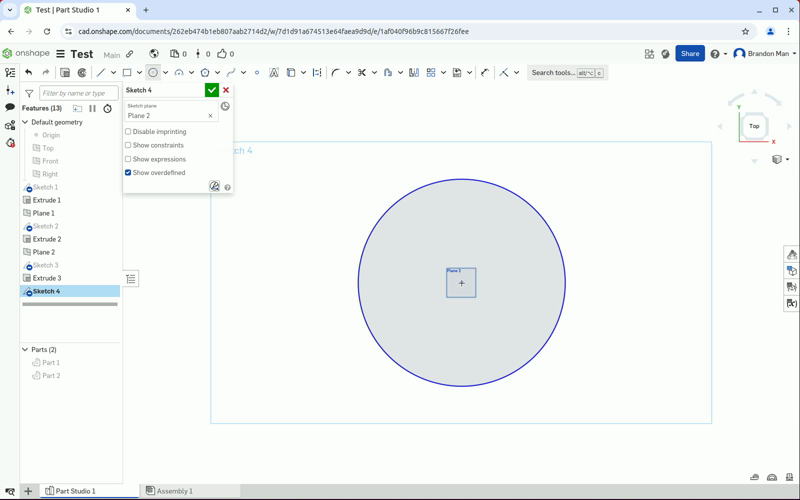
click(461, 282)
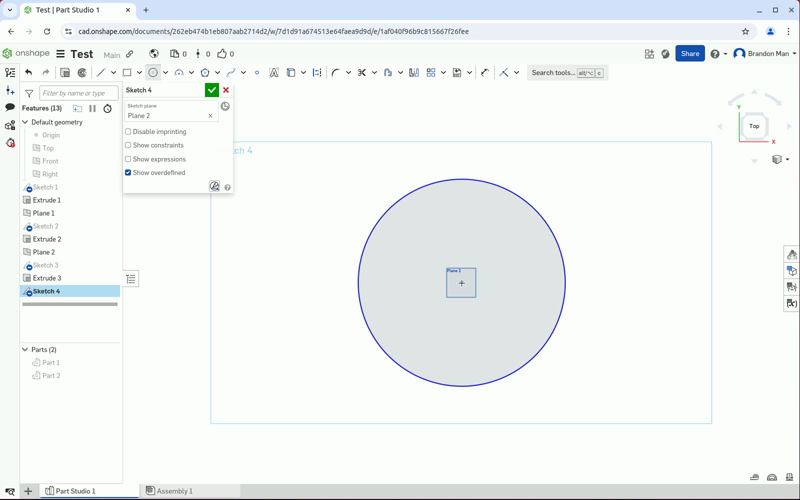
key_up(shift)
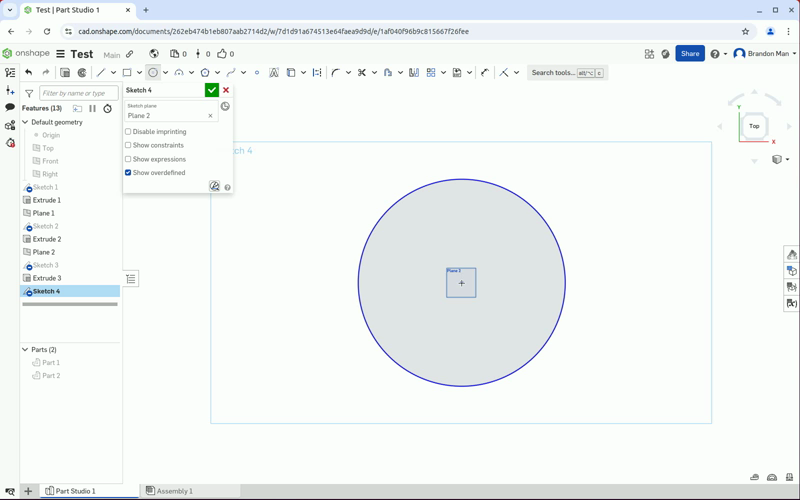
mouse_move(545, 282)
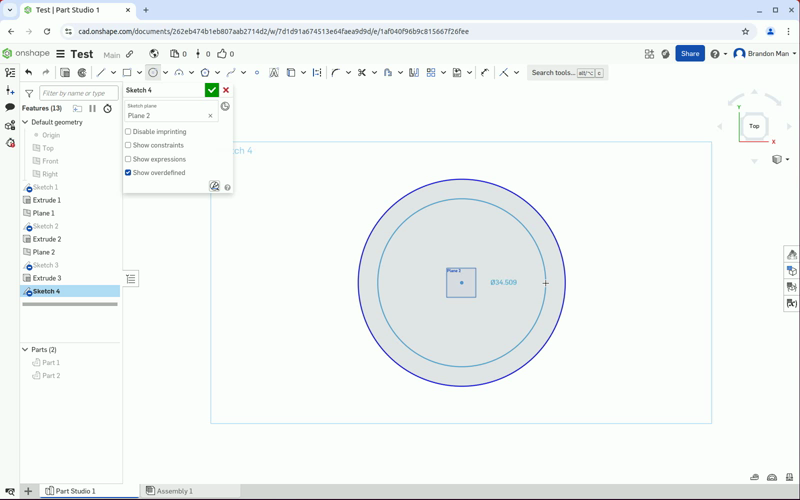
click(545, 282)
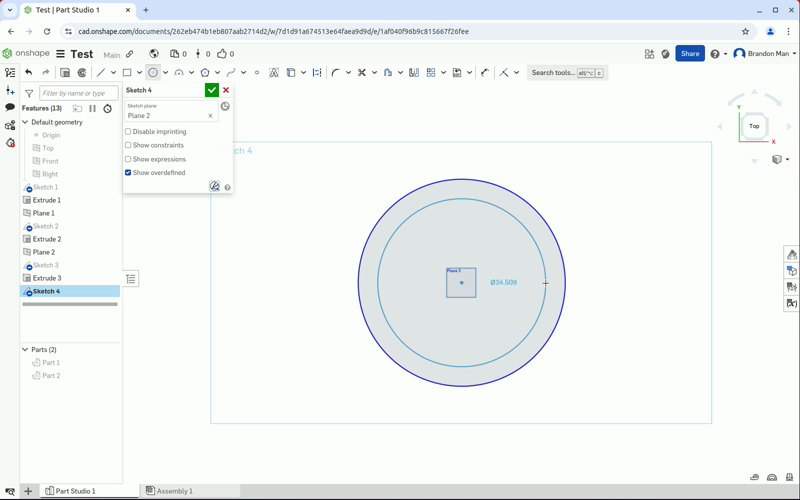
key(esc)
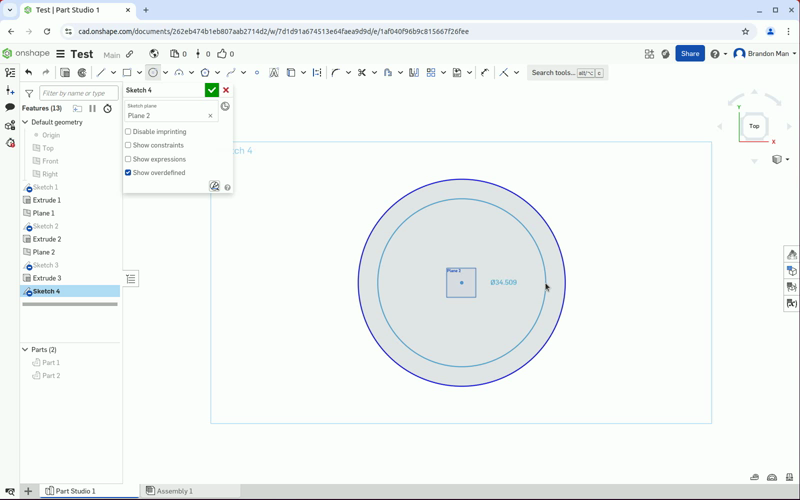
mouse_move(423, 366)
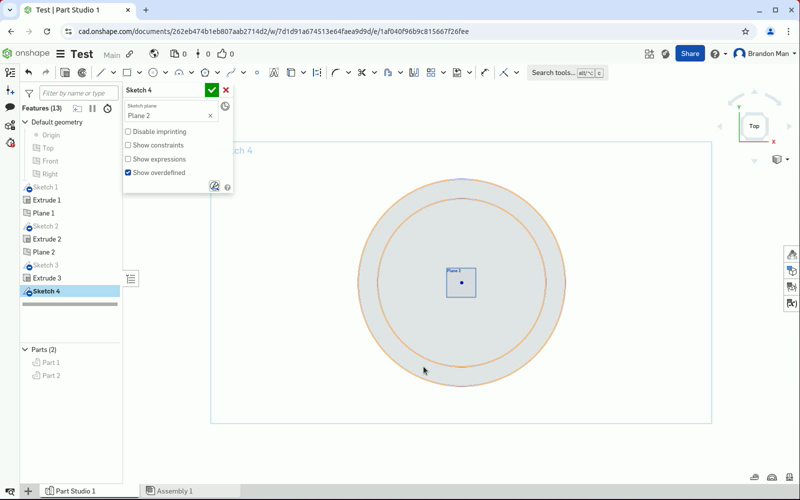
click(423, 366)
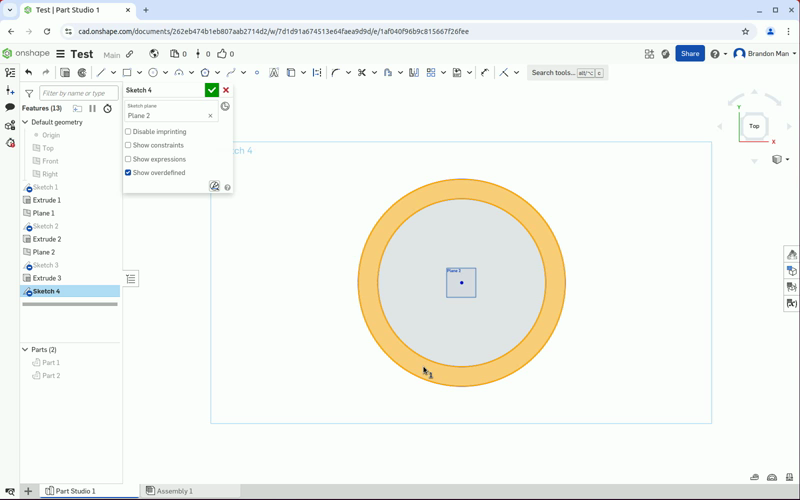
mouse_move(73, 352)
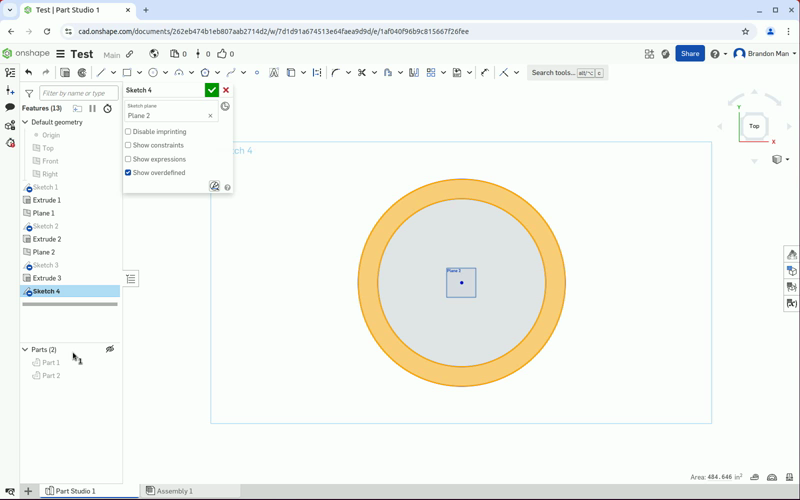
key(shift+y)
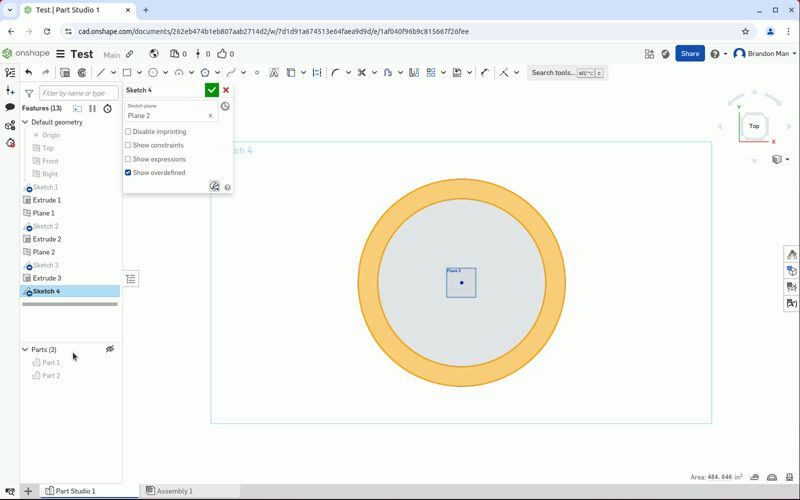
key(shift+e)
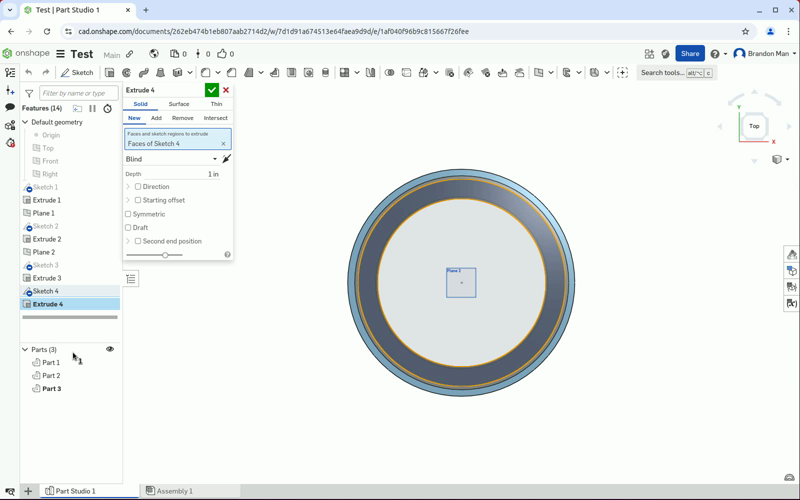
mouse_move(143, 106)
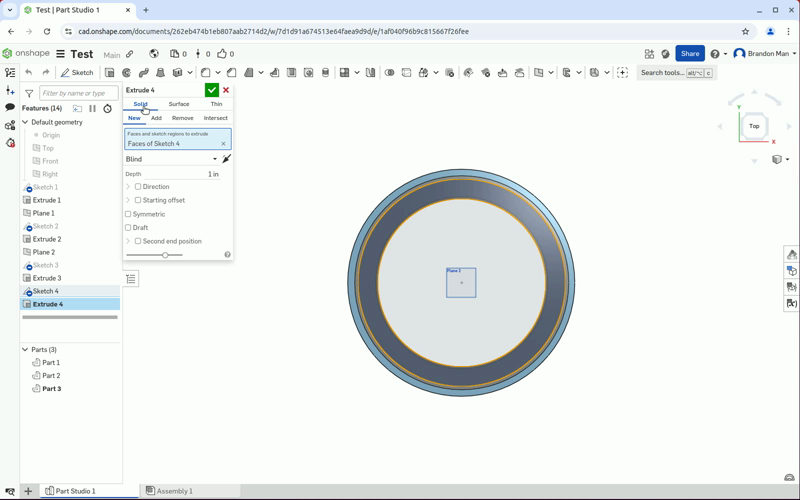
click(143, 106)
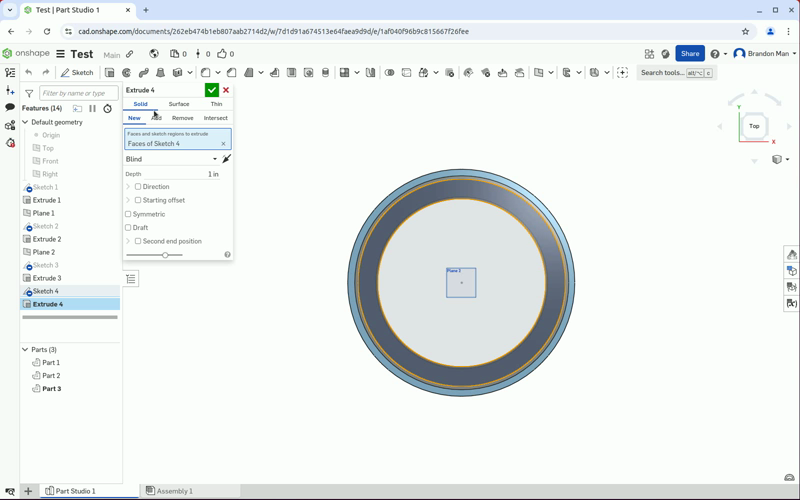
mouse_move(186, 120)
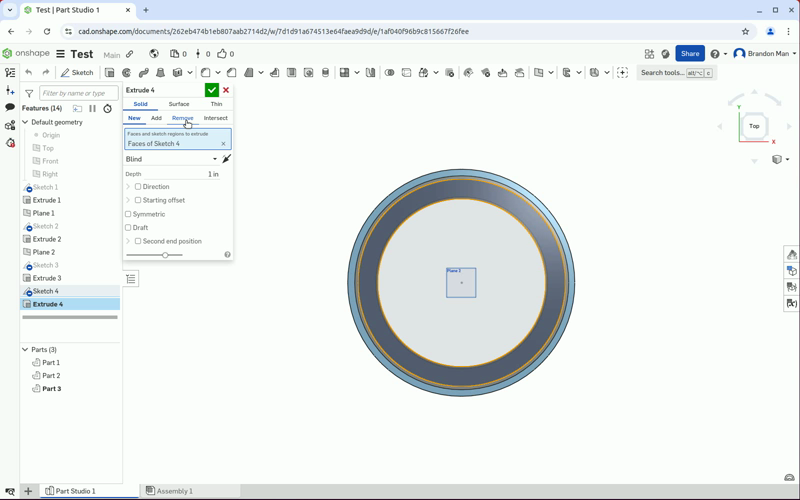
click(186, 120)
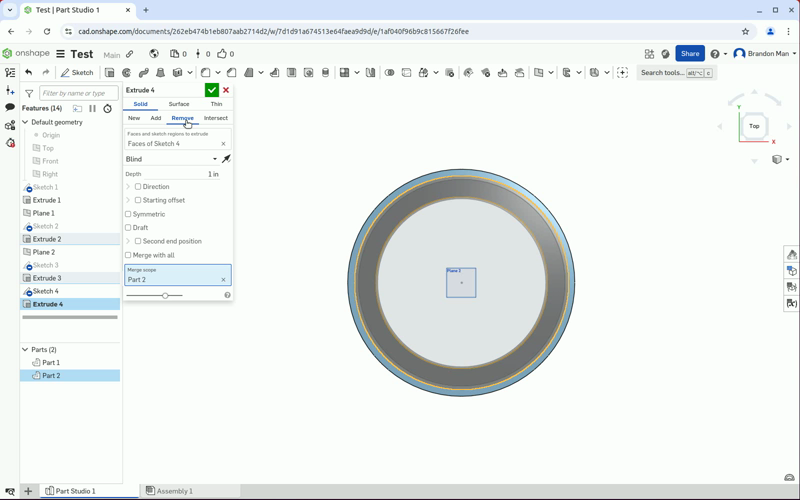
key(tab, 4)
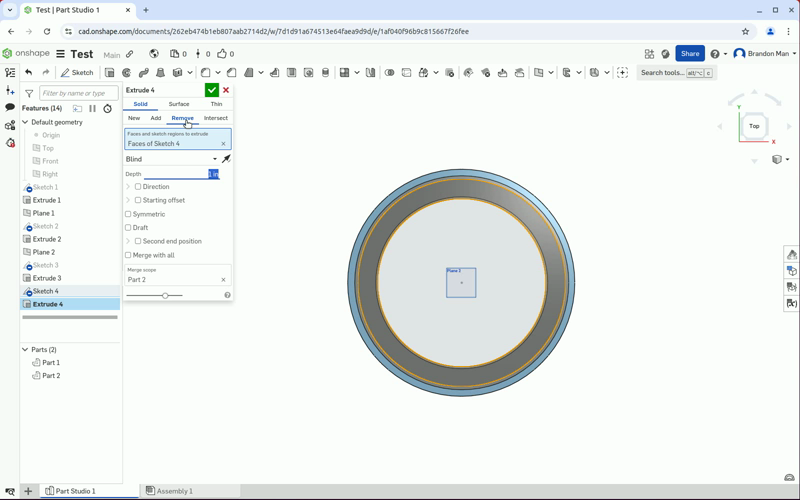
text(4.574)
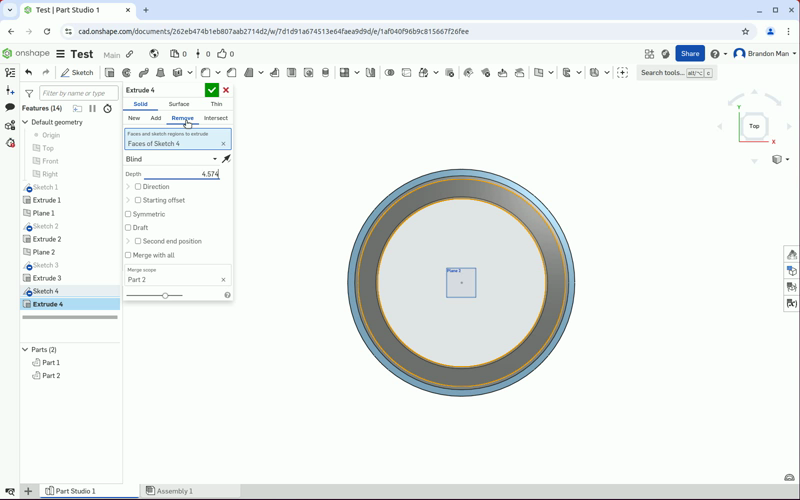
key(tab, 6)
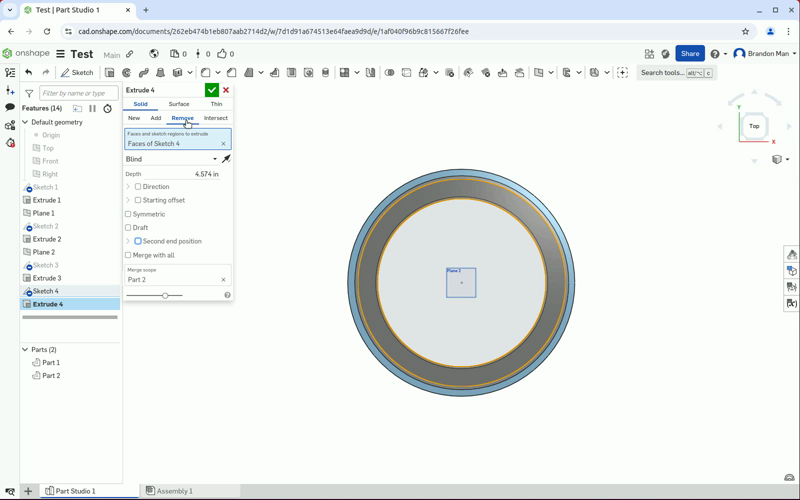
key(space)
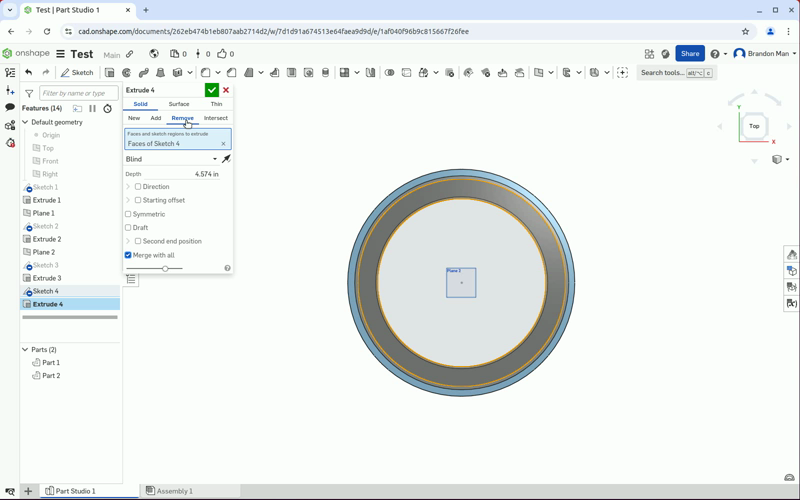
key(enter)
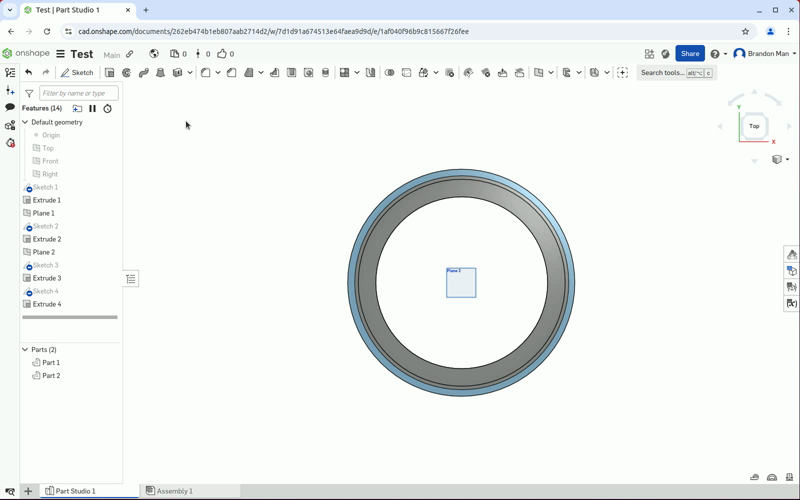
key(shift+h)
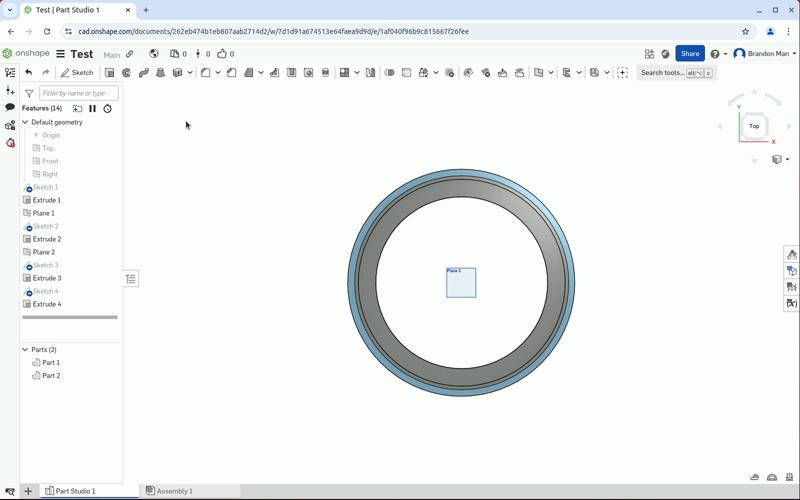
key(shift+h)
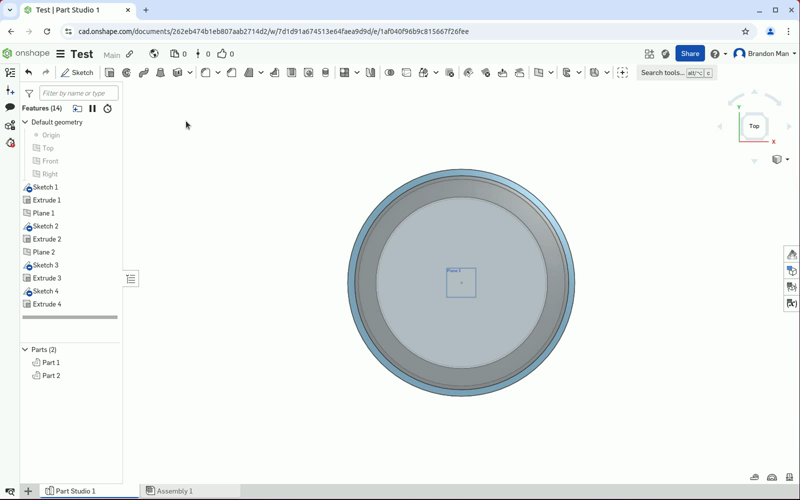
key(shift+7)
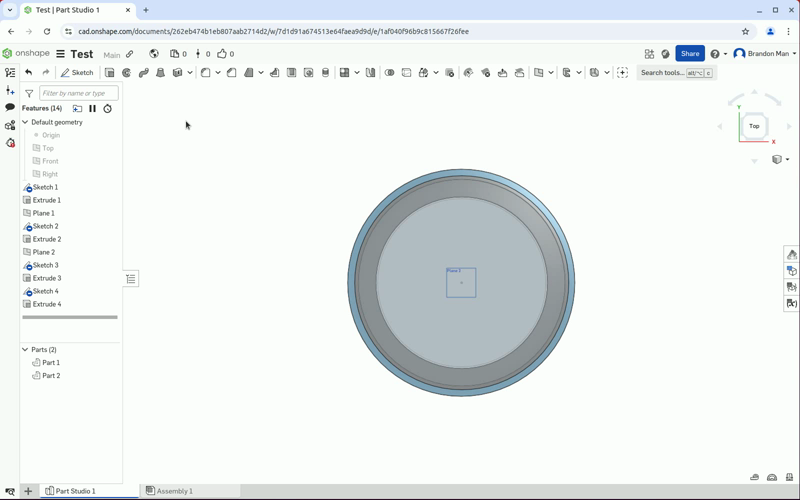
key(up, 3)
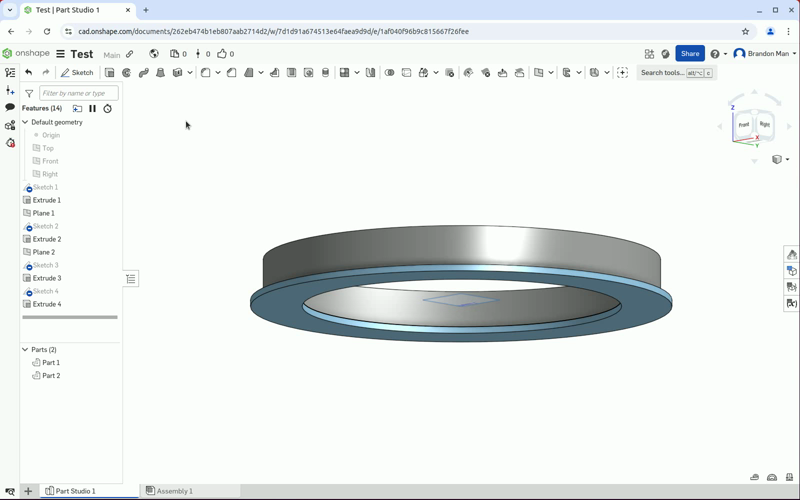
key(left, 3)
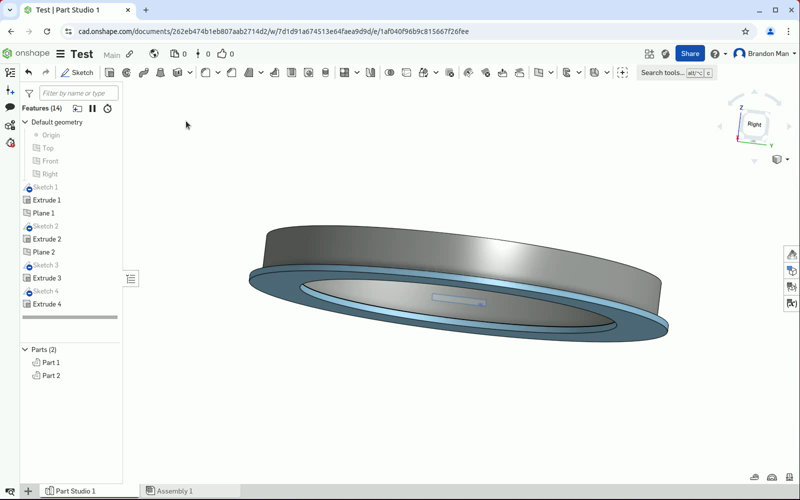
key(right, 3)
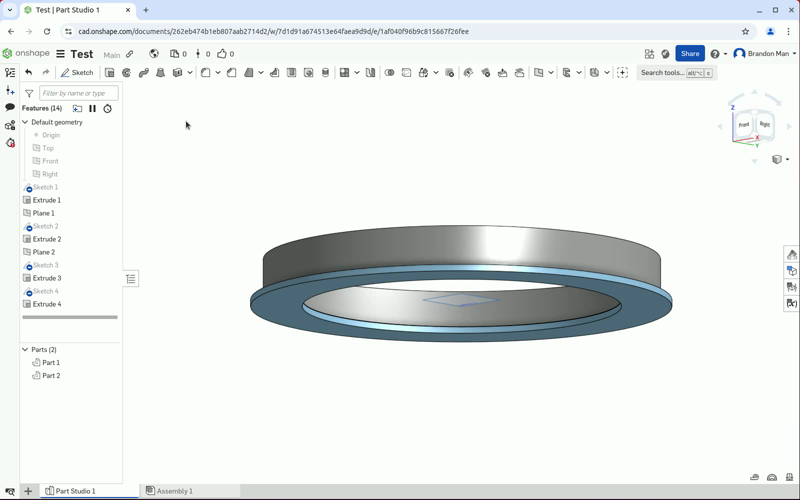
key(down, 3)
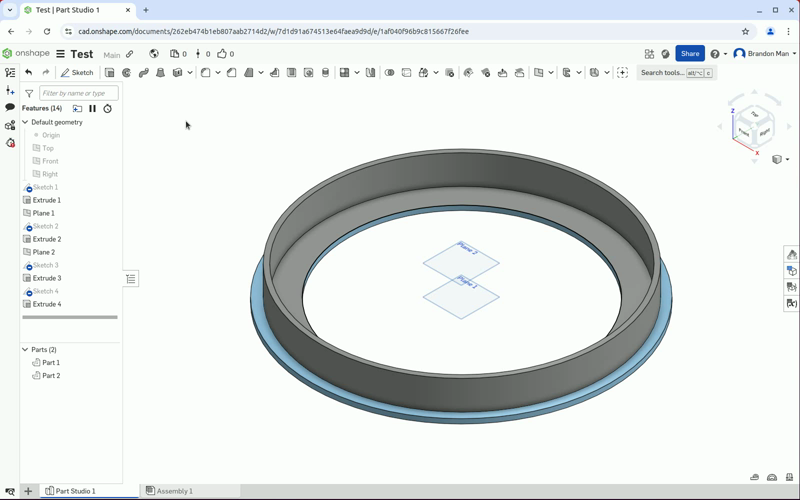
mouse_move(73, 189)
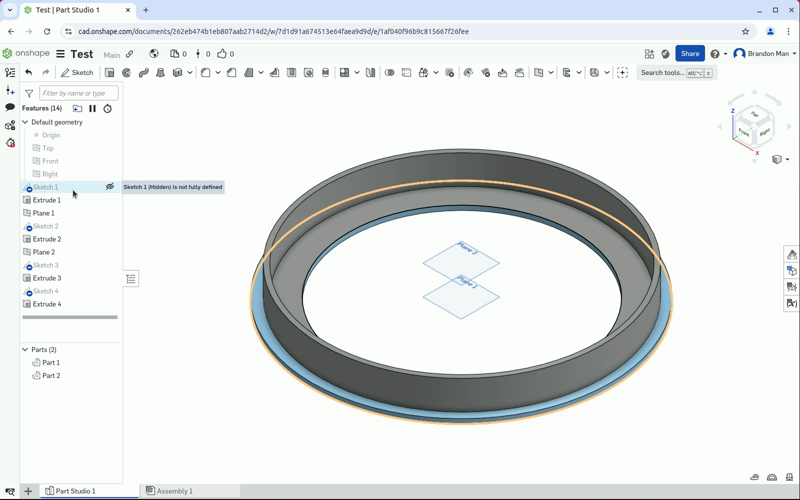
click(73, 189)